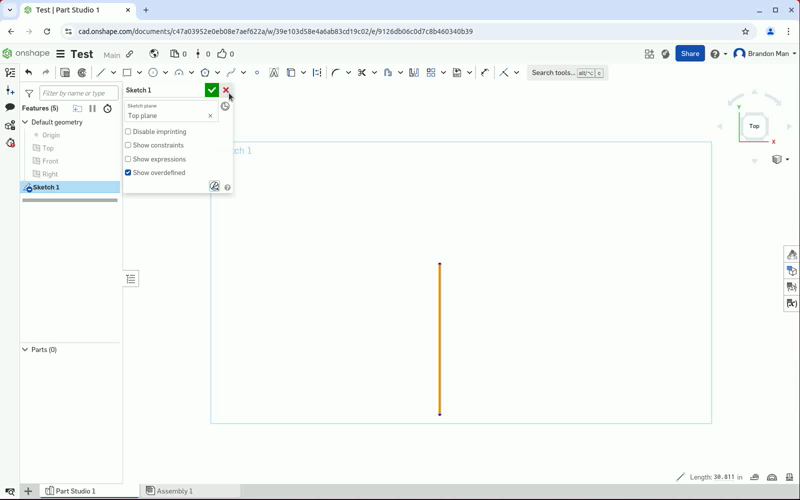
key(shift+h)
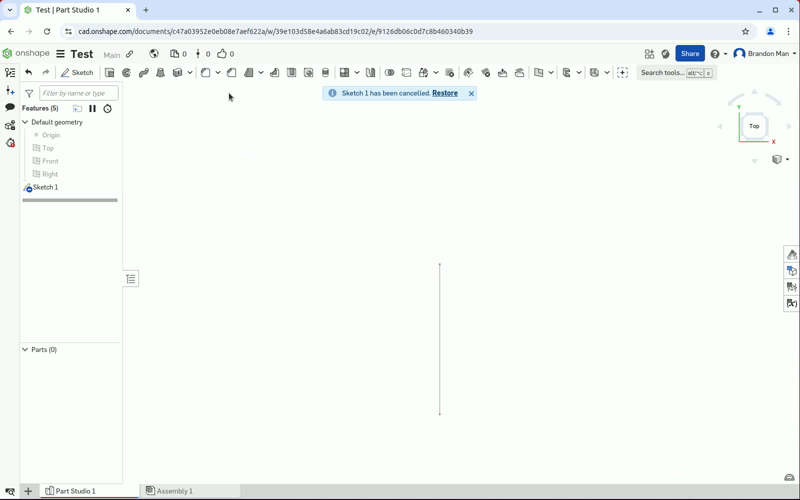
key(shift+s)
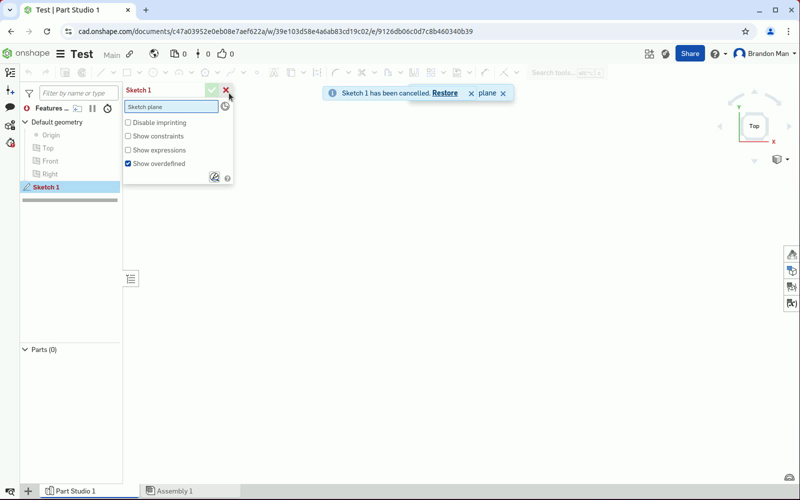
mouse_move(73, 150)
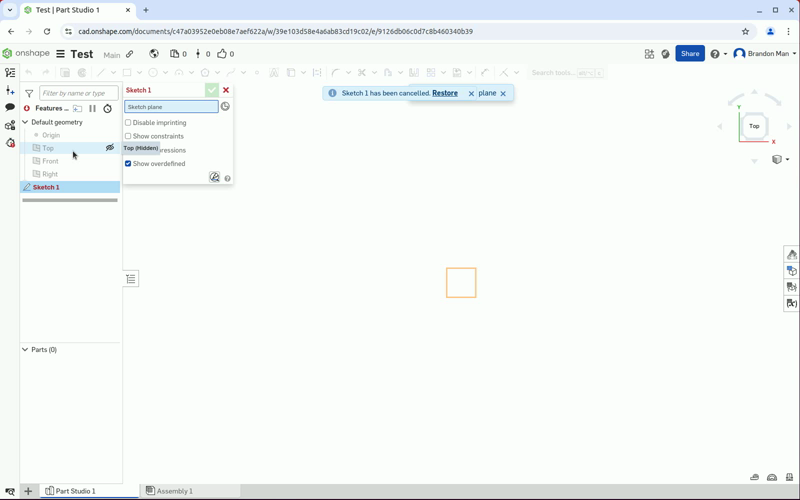
click(73, 150)
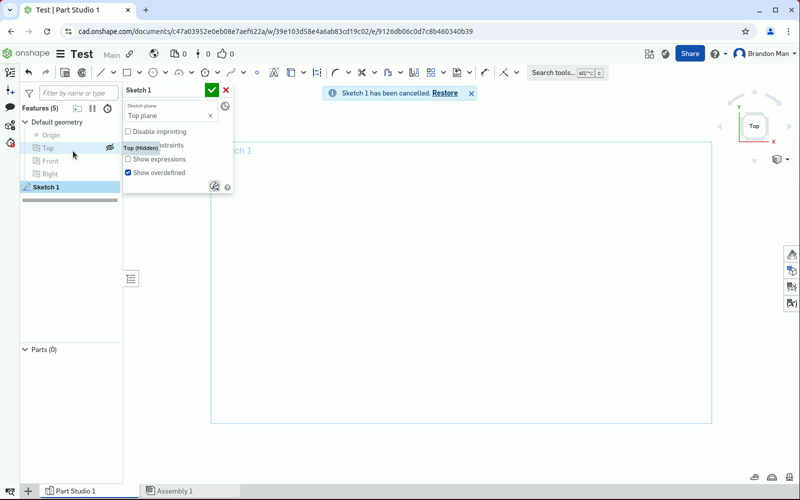
mouse_move(73, 352)
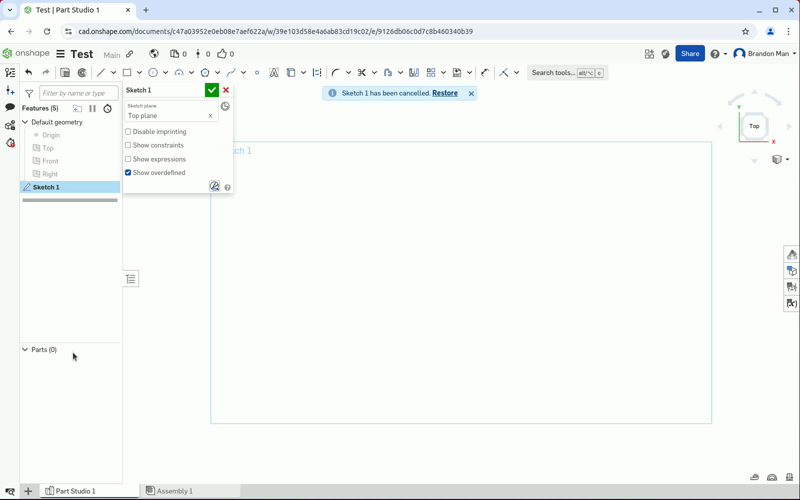
key(y)
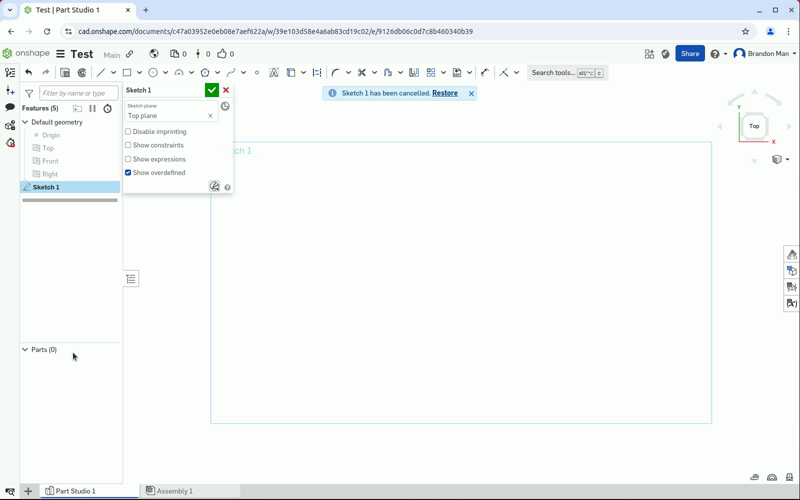
key(l)
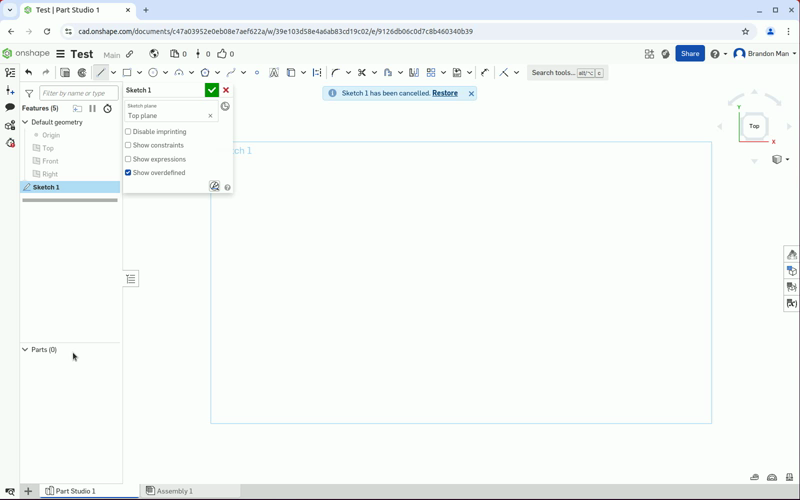
key_down(shift)
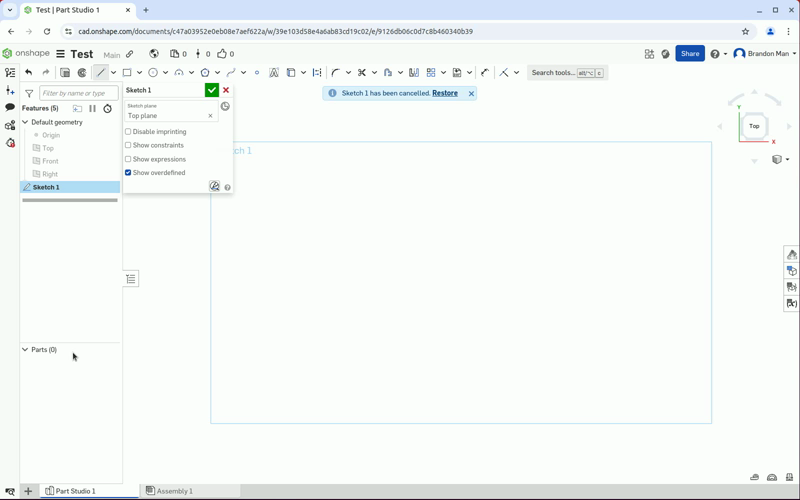
mouse_move(429, 379)
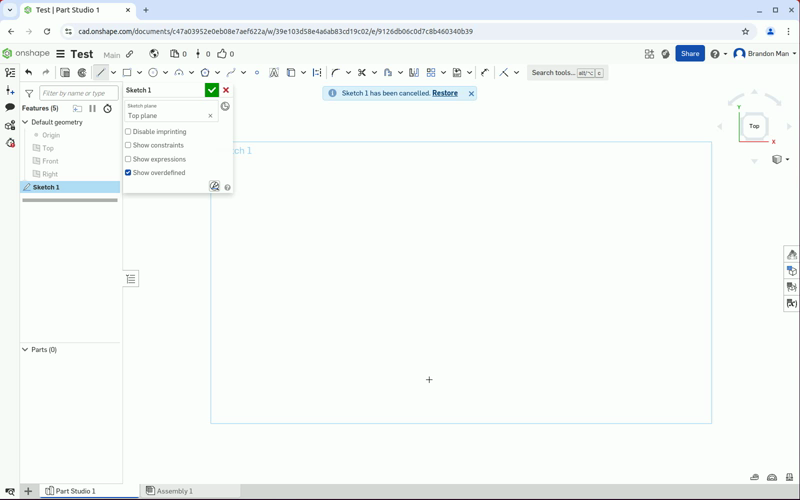
click(429, 379)
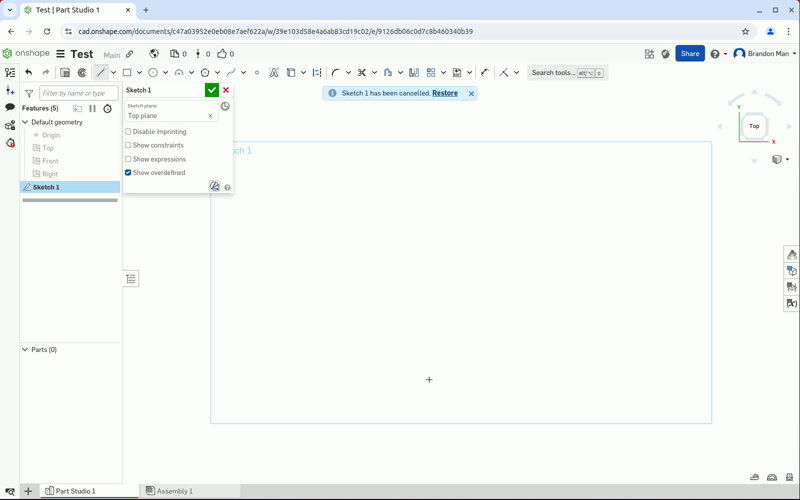
key_up(shift)
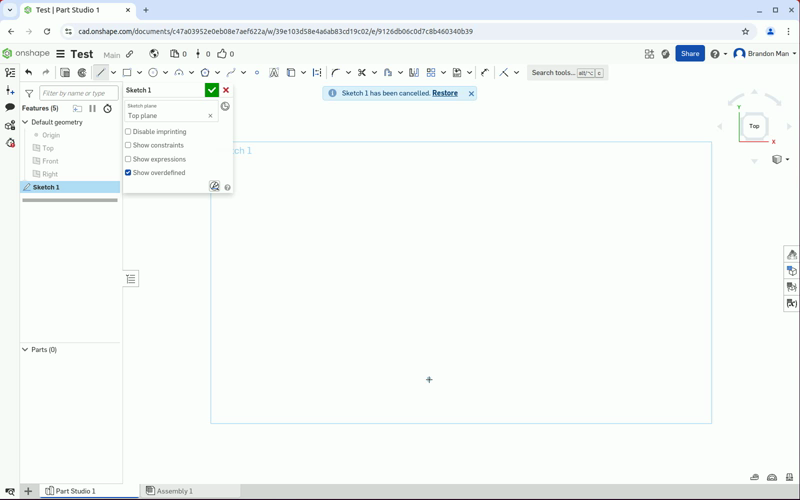
key_down(shift)
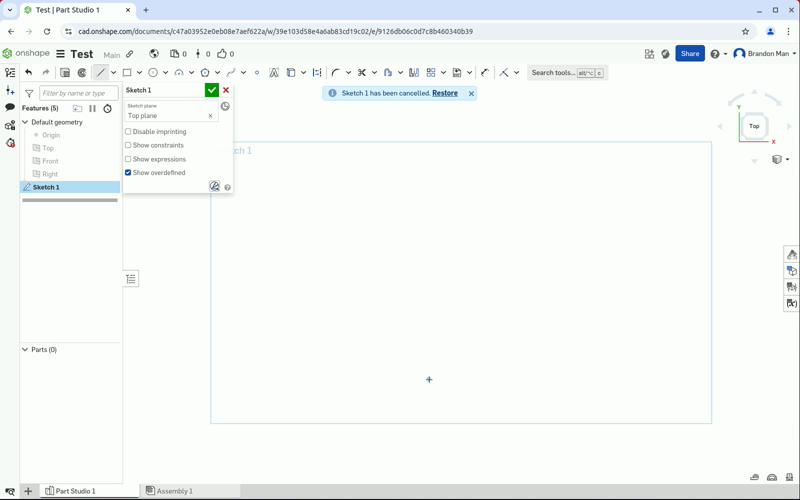
mouse_move(494, 379)
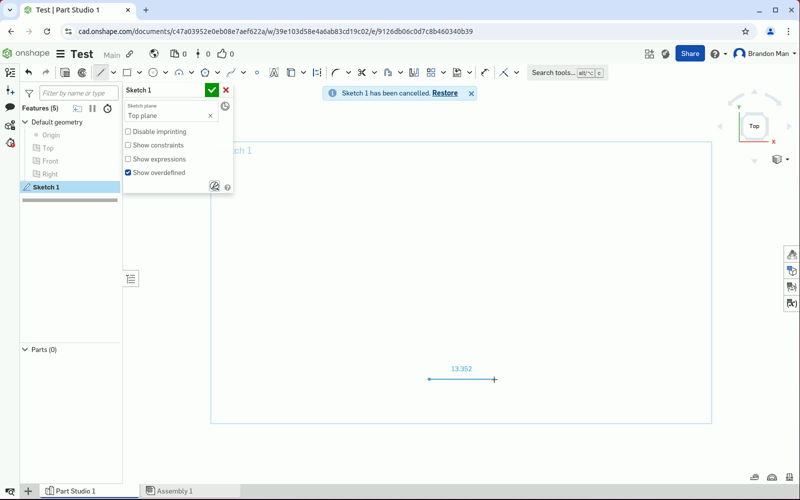
click(494, 379)
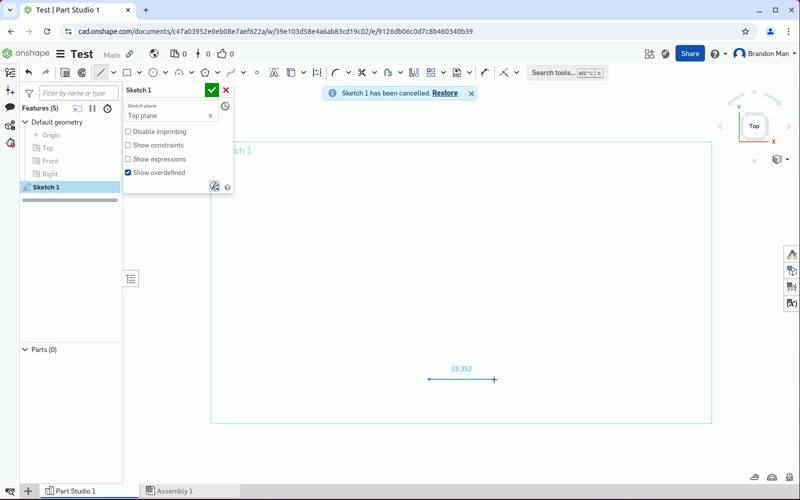
key_up(shift)
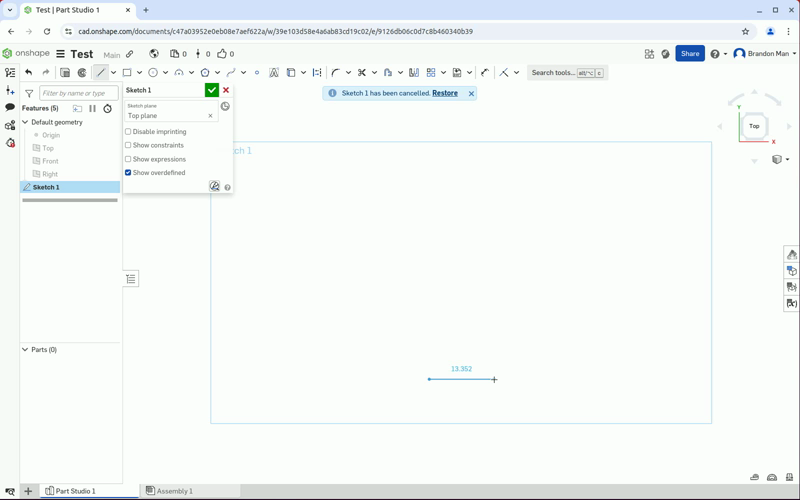
key_down(shift)
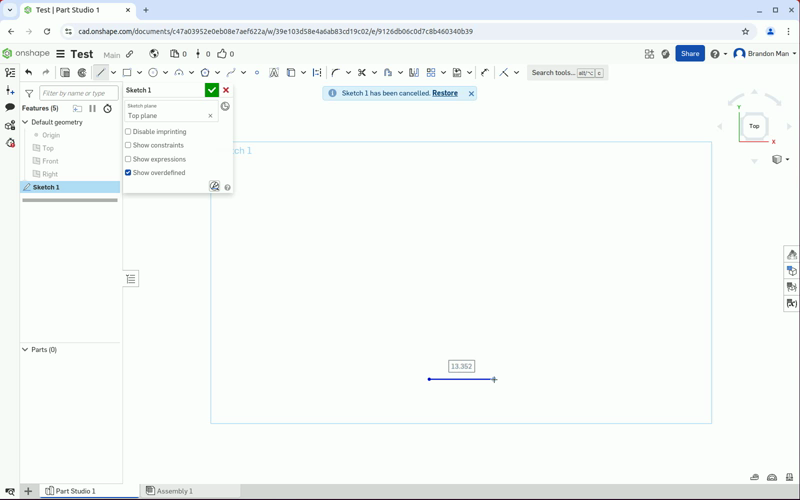
mouse_move(494, 250)
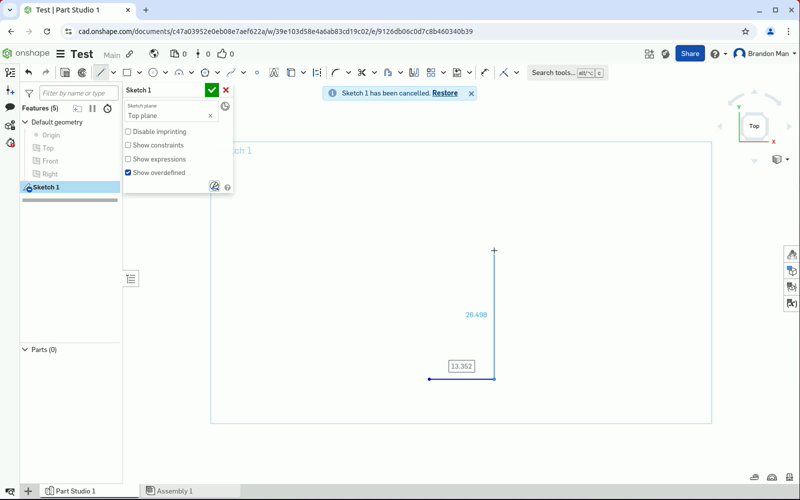
click(494, 250)
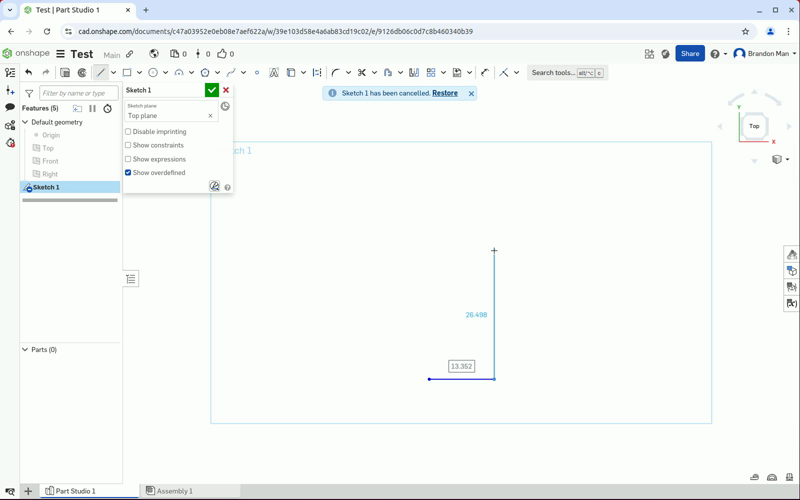
key_up(shift)
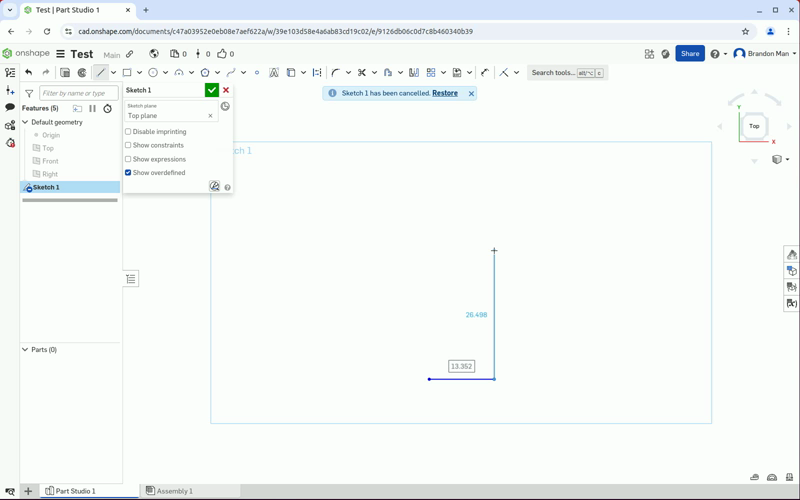
key_down(shift)
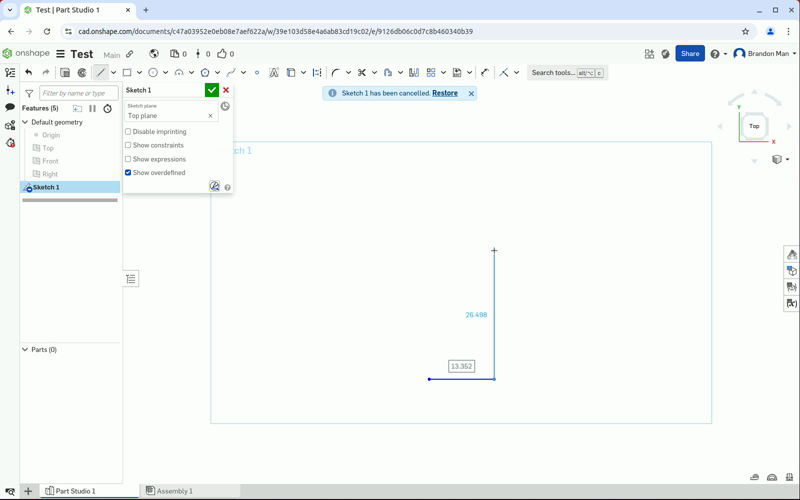
mouse_move(429, 250)
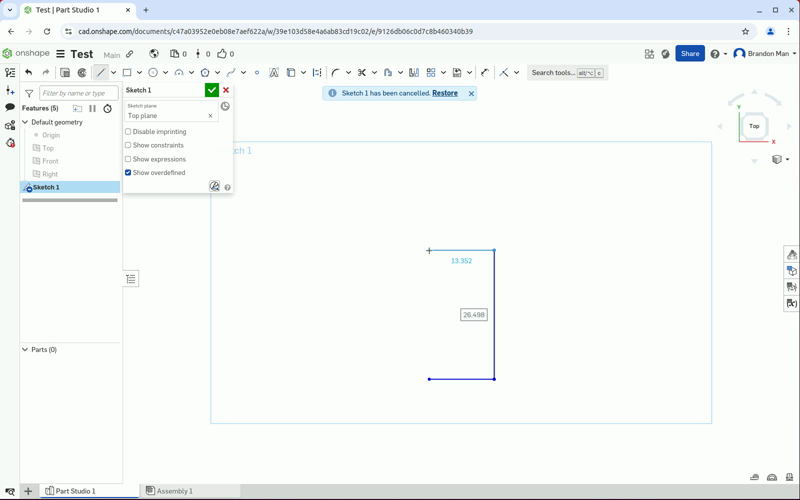
click(429, 250)
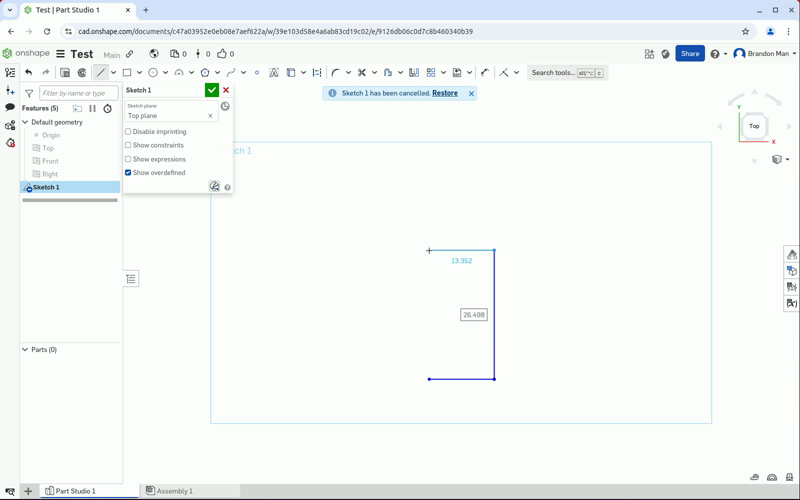
key_up(shift)
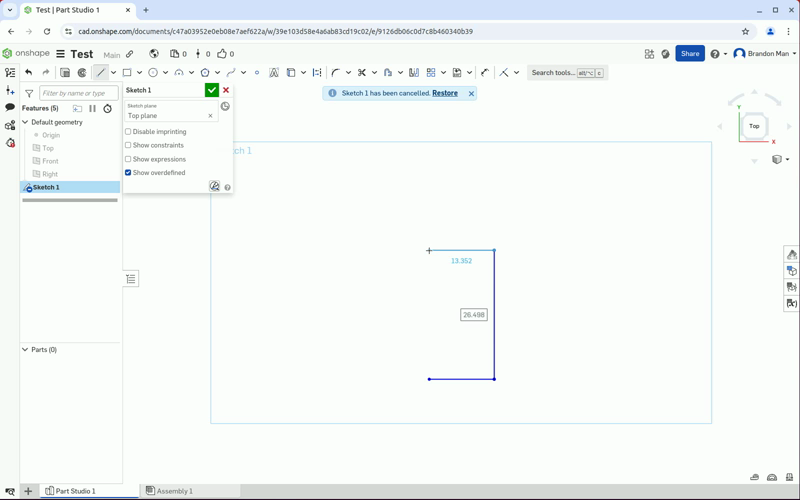
key_down(shift)
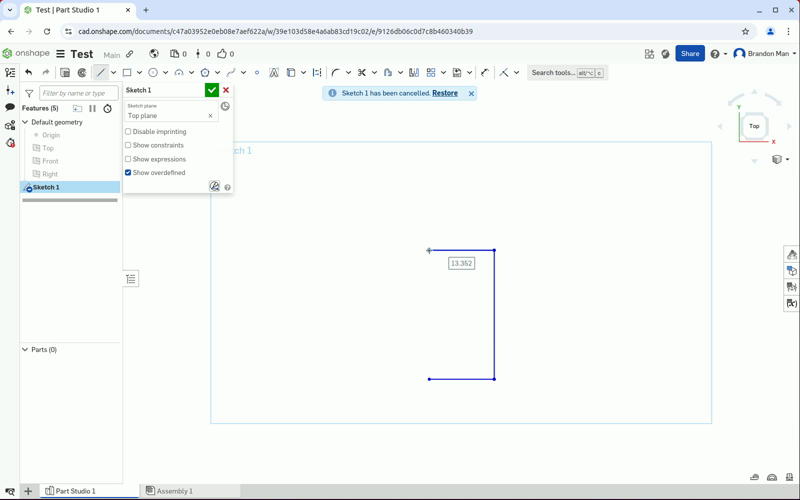
mouse_move(429, 379)
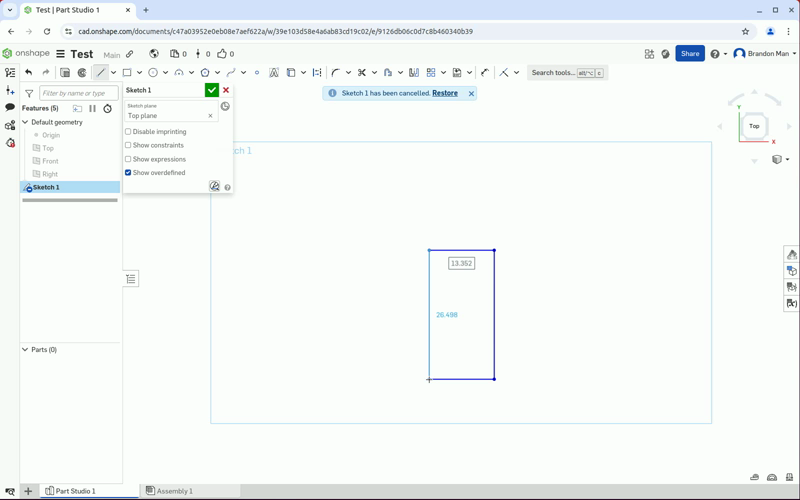
key_up(shift)
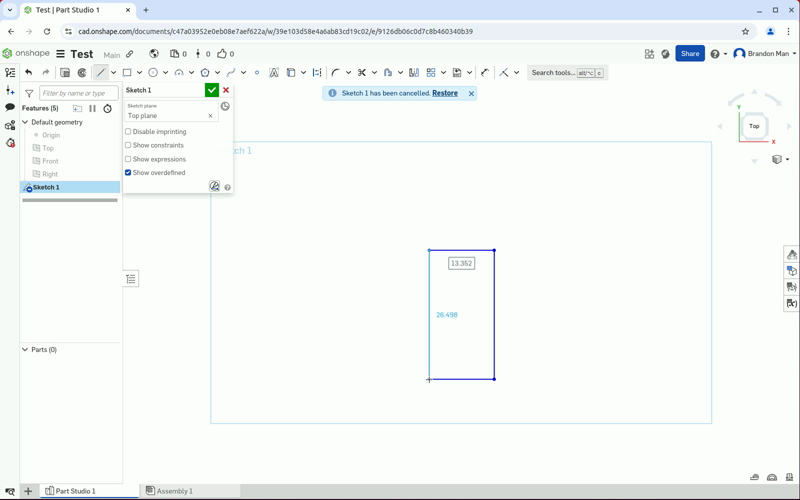
click(429, 379)
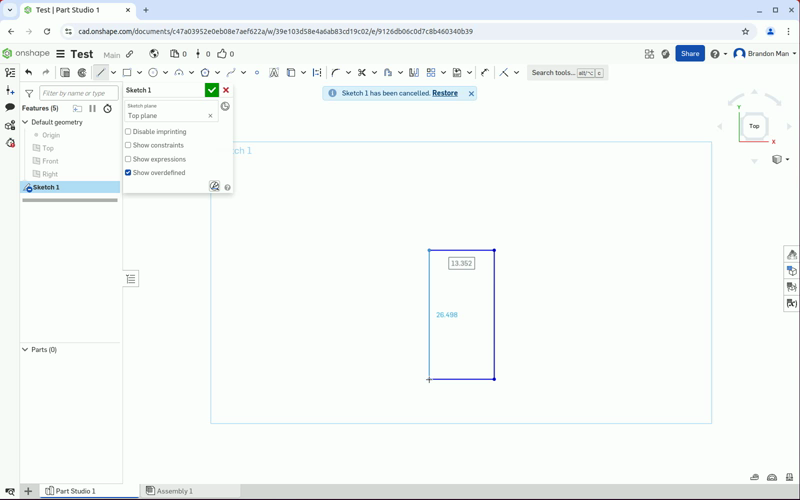
key(esc)
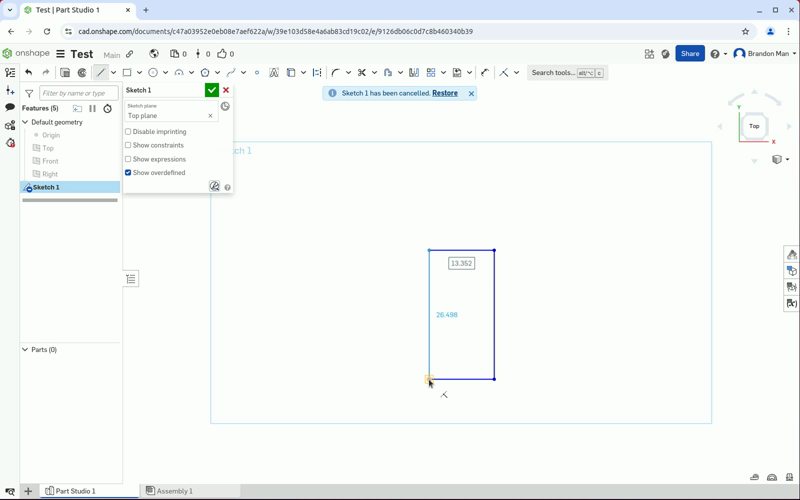
key(c)
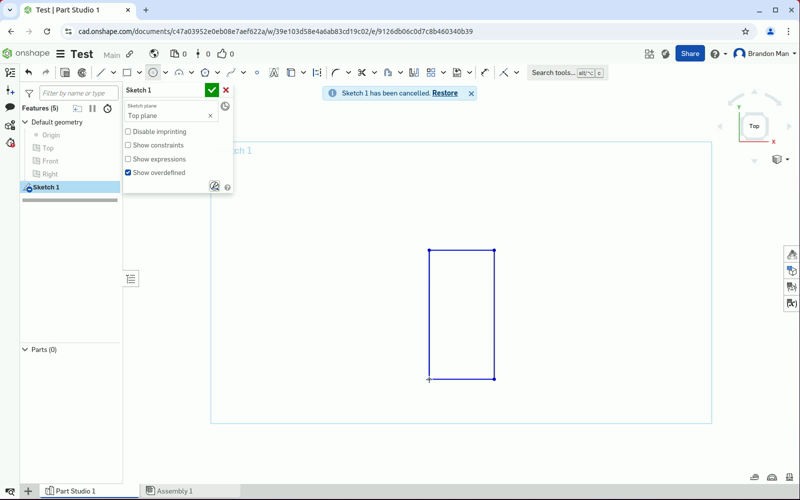
key_down(shift)
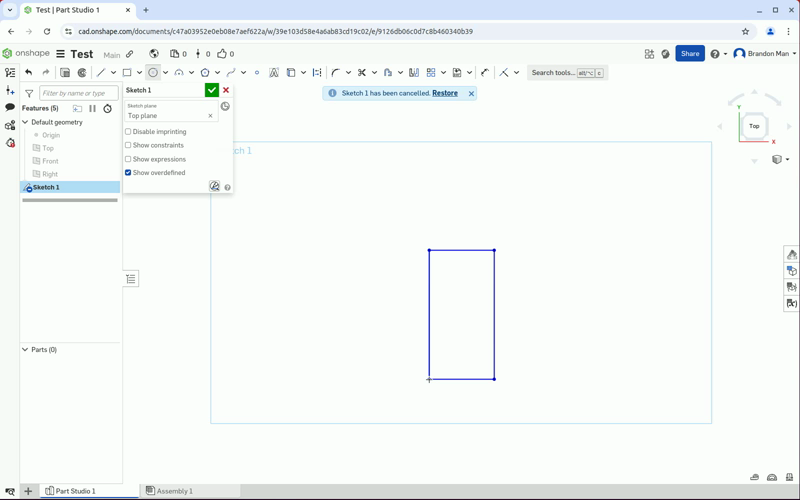
mouse_move(461, 346)
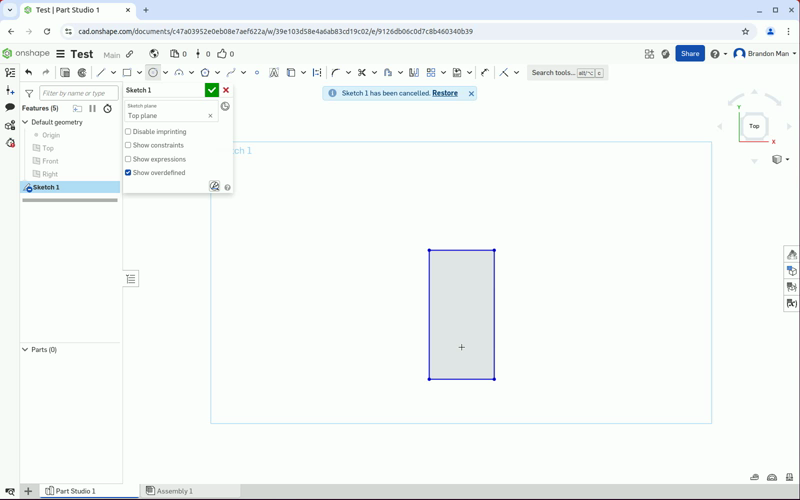
click(461, 346)
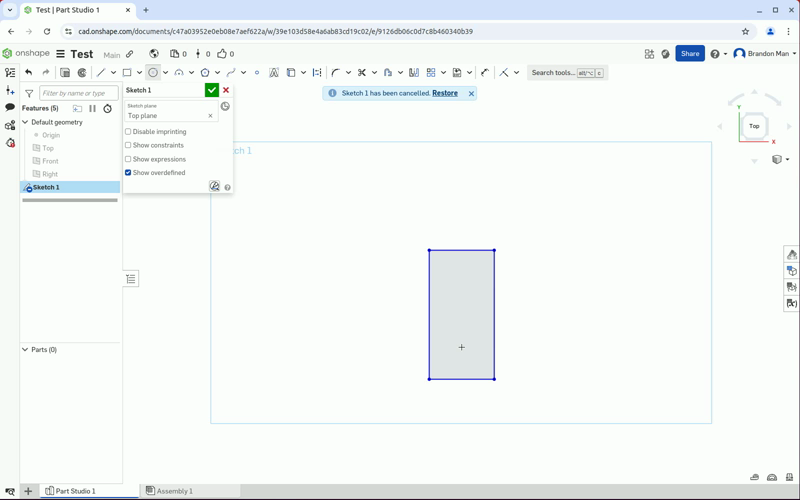
key_up(shift)
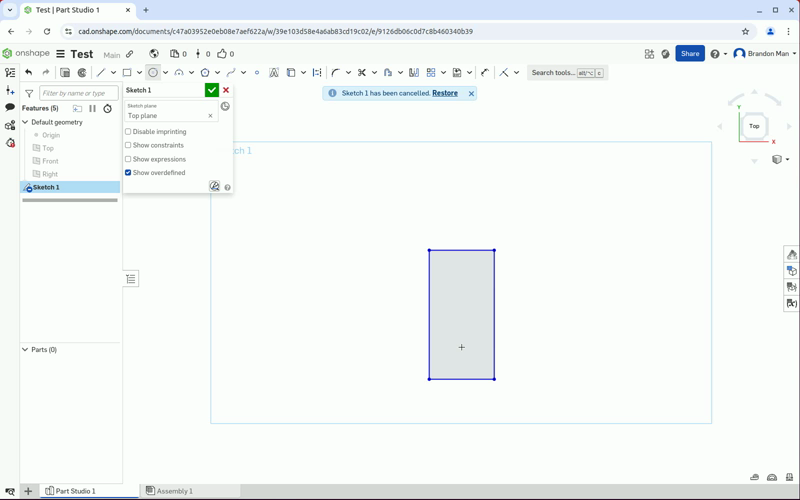
mouse_move(477, 346)
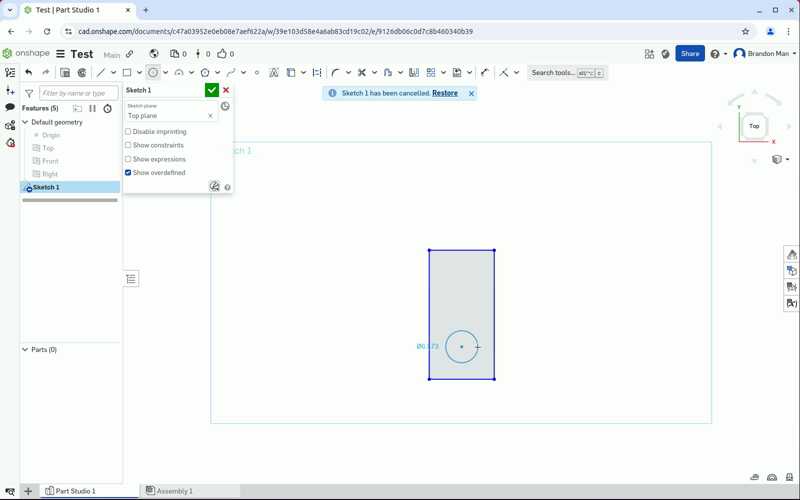
click(477, 346)
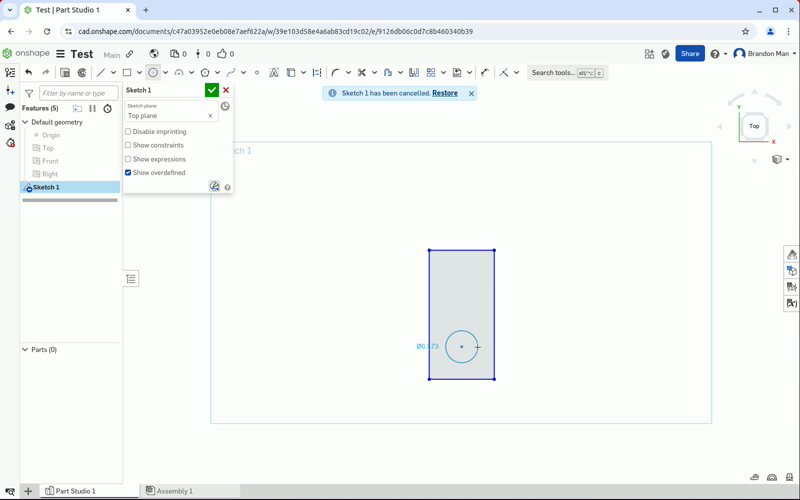
key(esc)
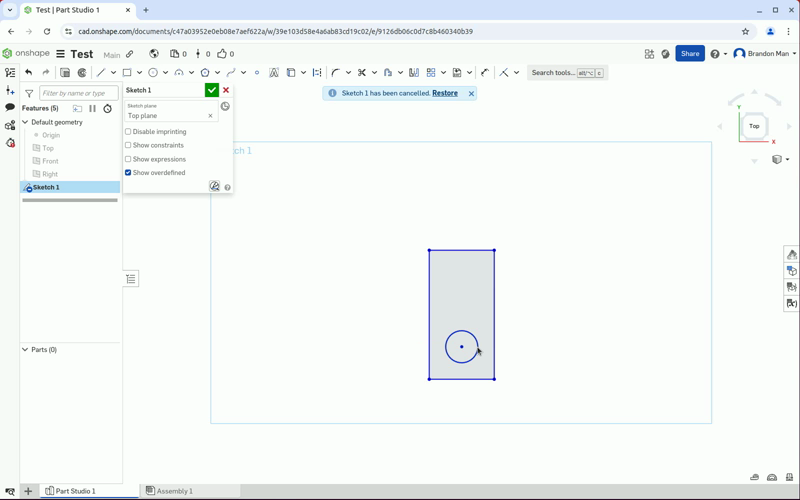
key(c)
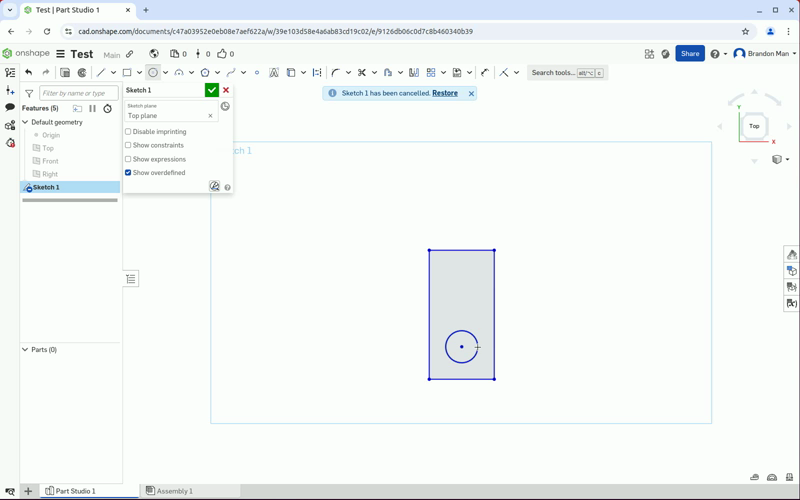
key_down(shift)
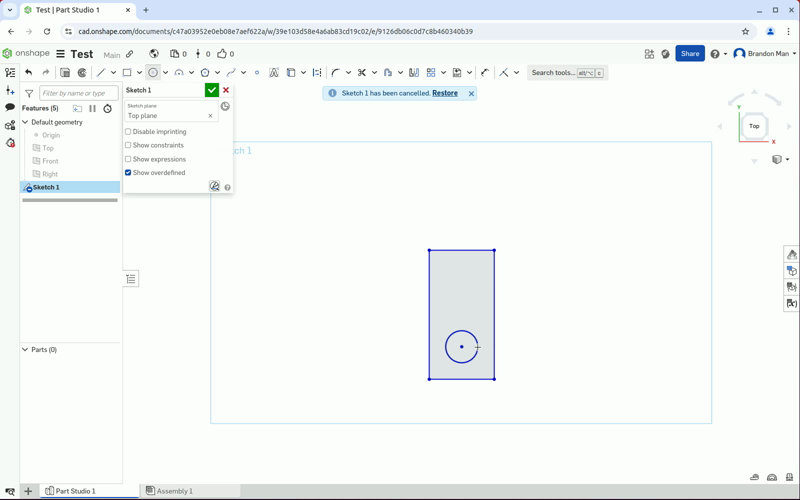
mouse_move(461, 282)
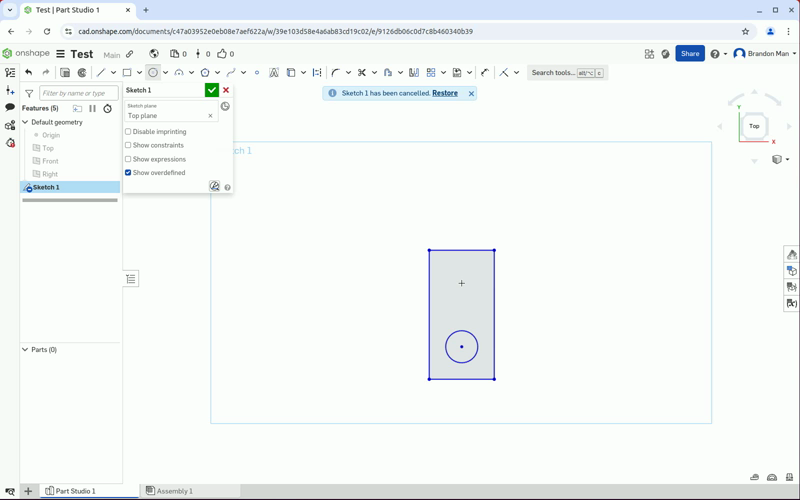
click(461, 282)
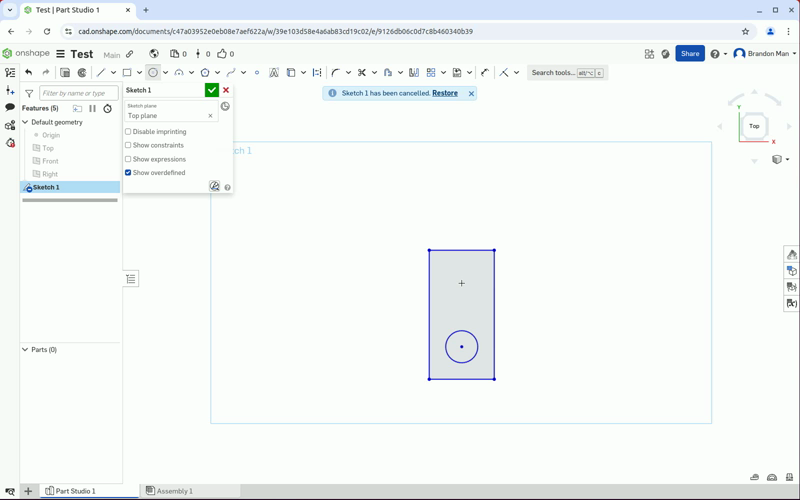
key_up(shift)
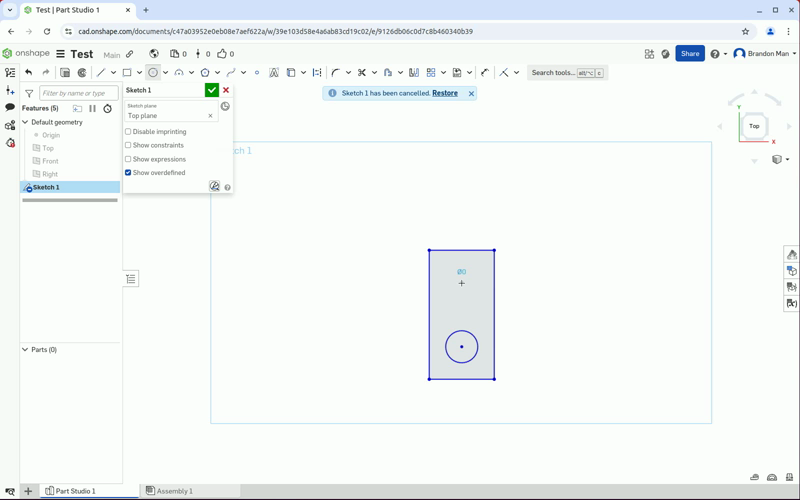
mouse_move(477, 282)
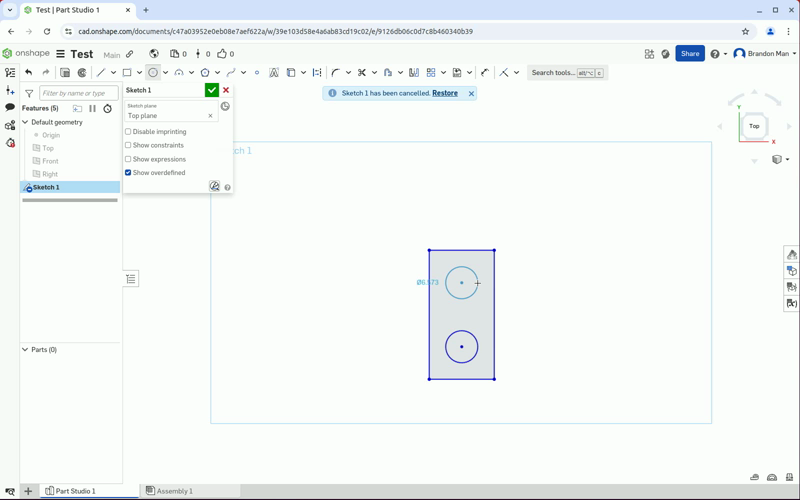
click(477, 282)
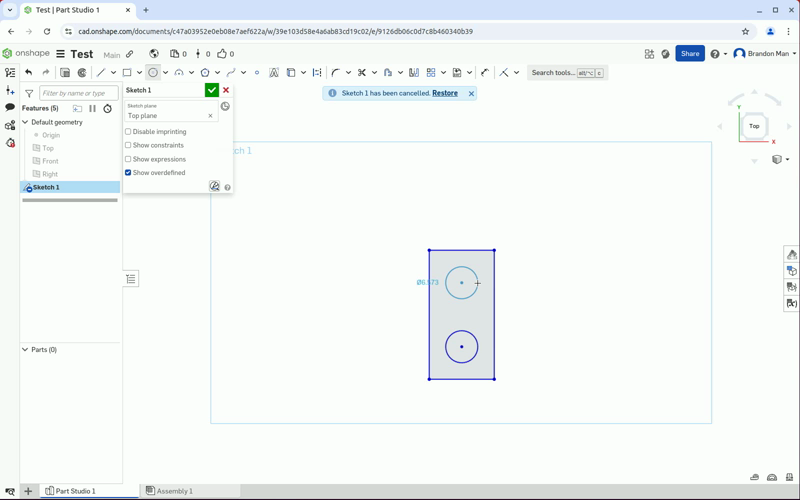
key(esc)
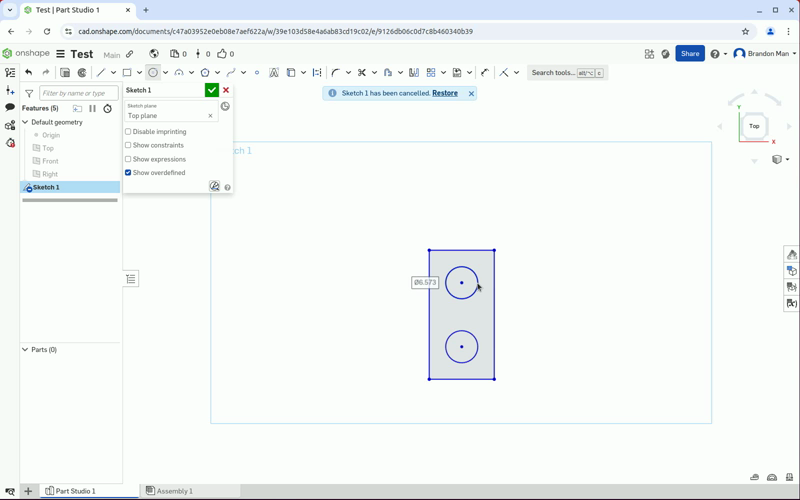
mouse_move(443, 356)
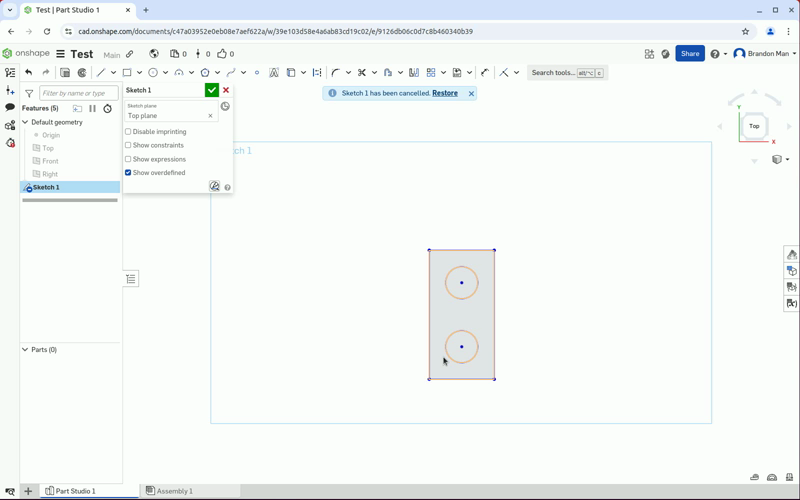
click(443, 356)
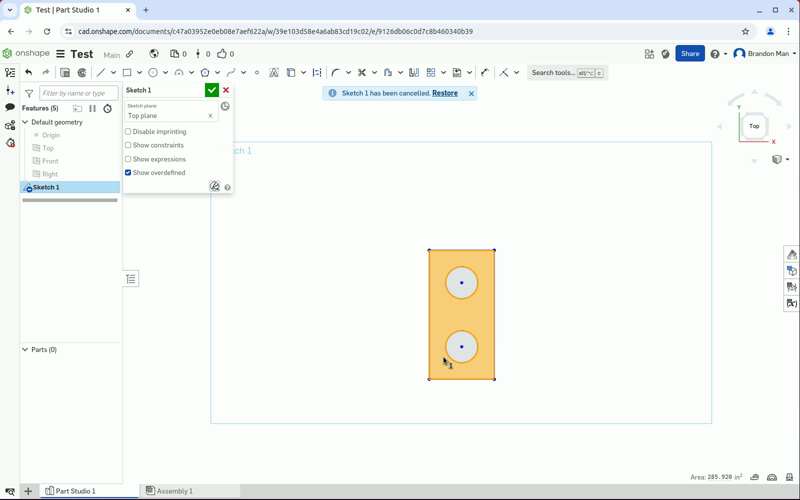
mouse_move(73, 352)
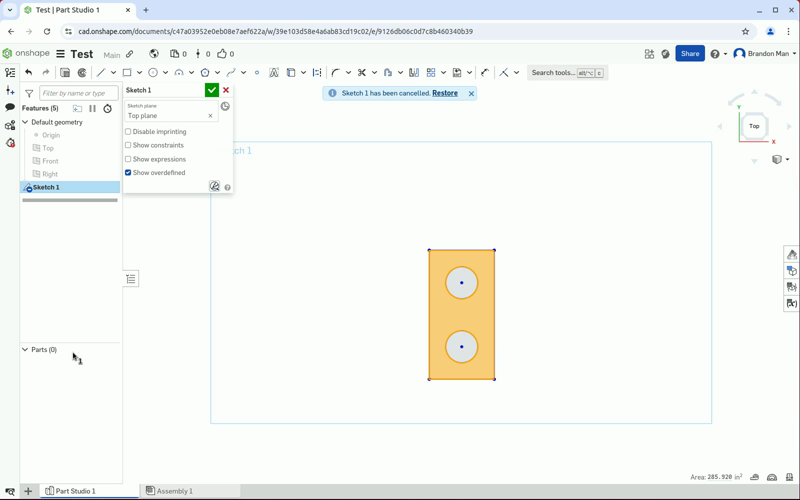
key(shift+y)
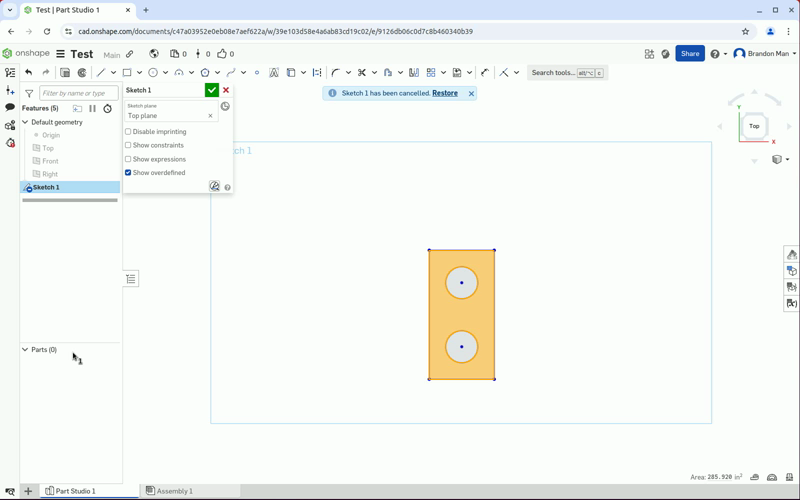
key(shift+e)
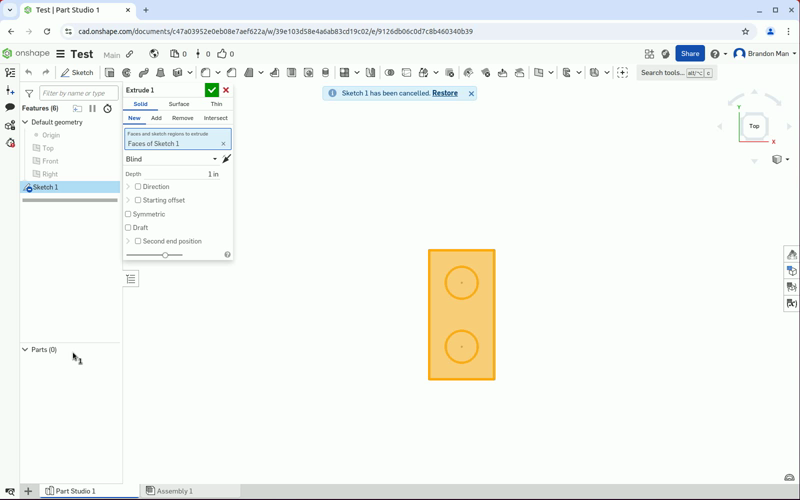
mouse_move(143, 106)
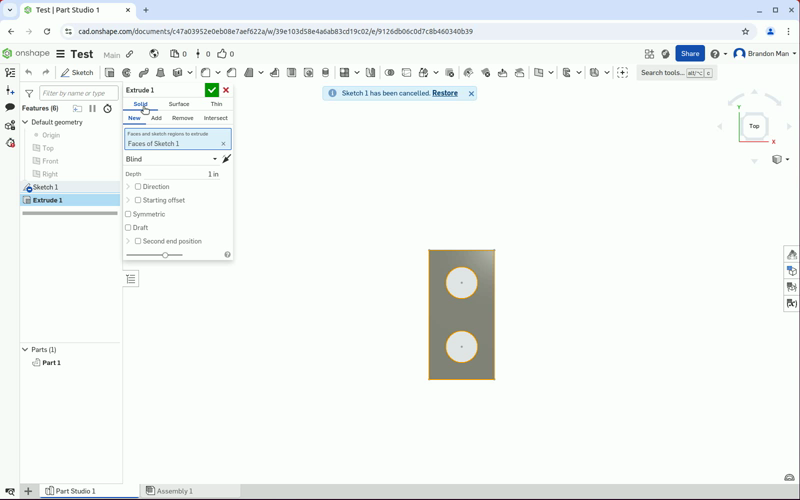
click(143, 106)
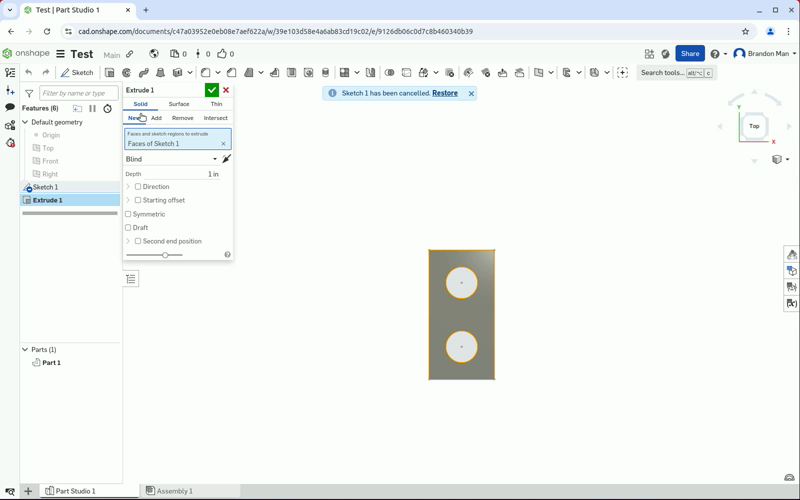
mouse_move(137, 120)
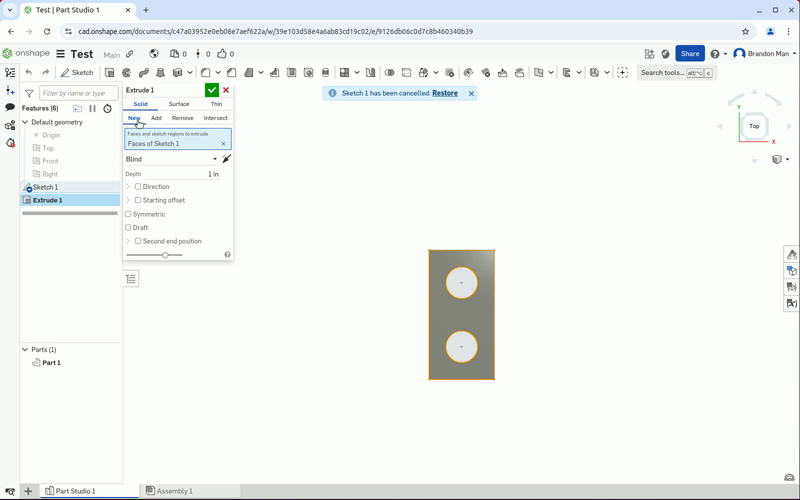
click(137, 120)
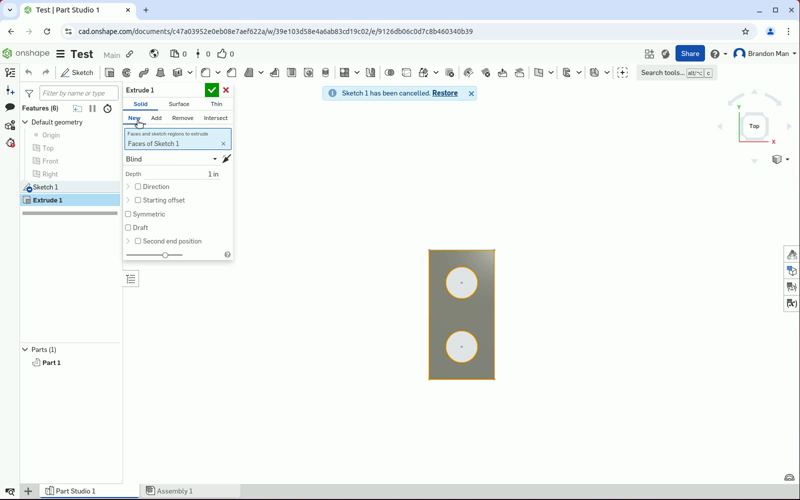
key(tab, 4)
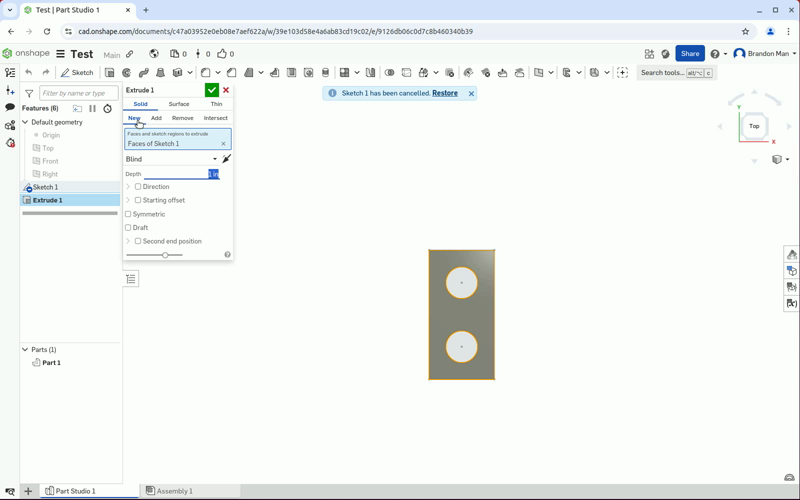
text(21.423)
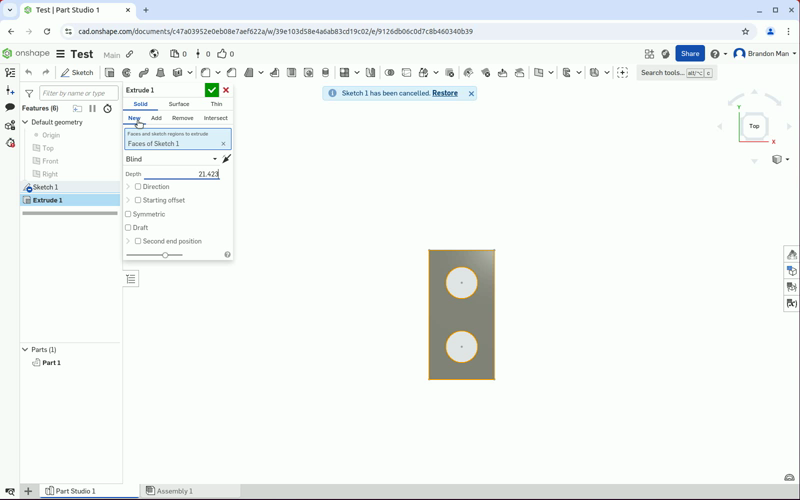
key(enter)
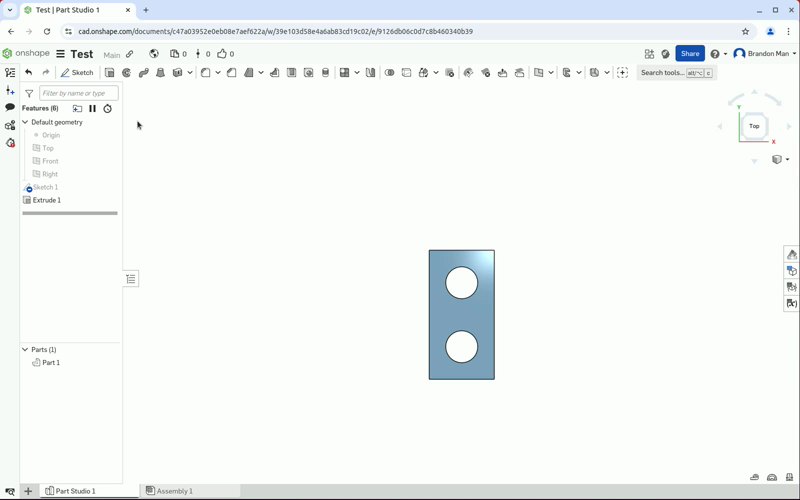
key(shift+h)
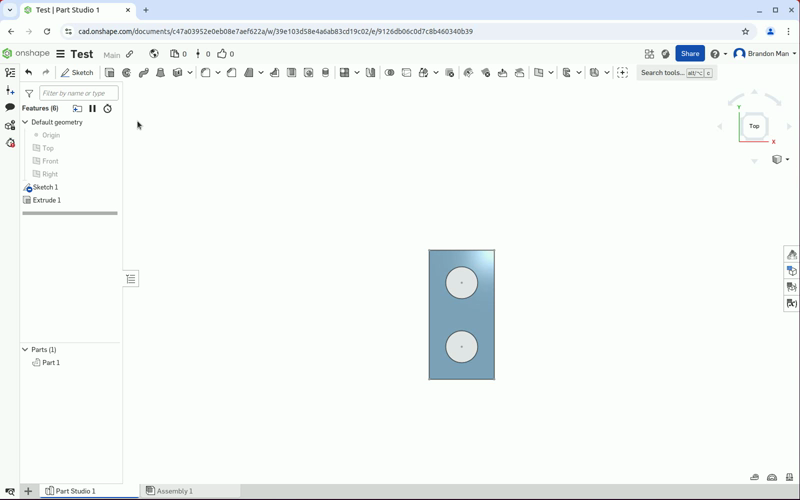
key(shift+h)
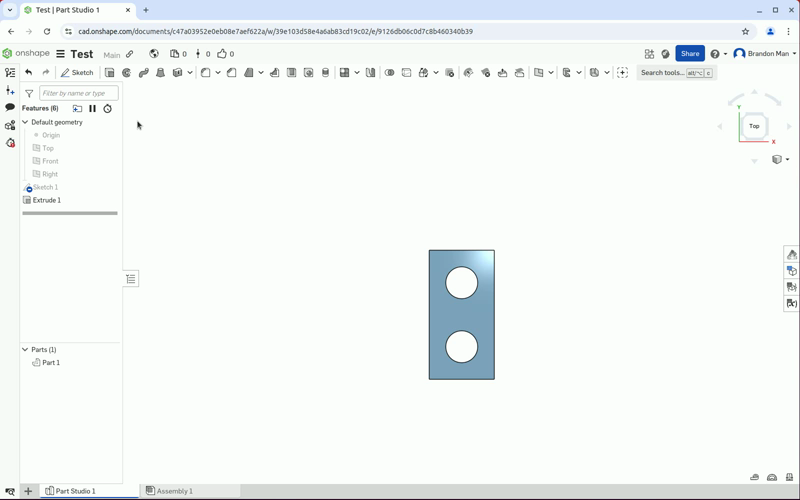
mouse_move(73, 189)
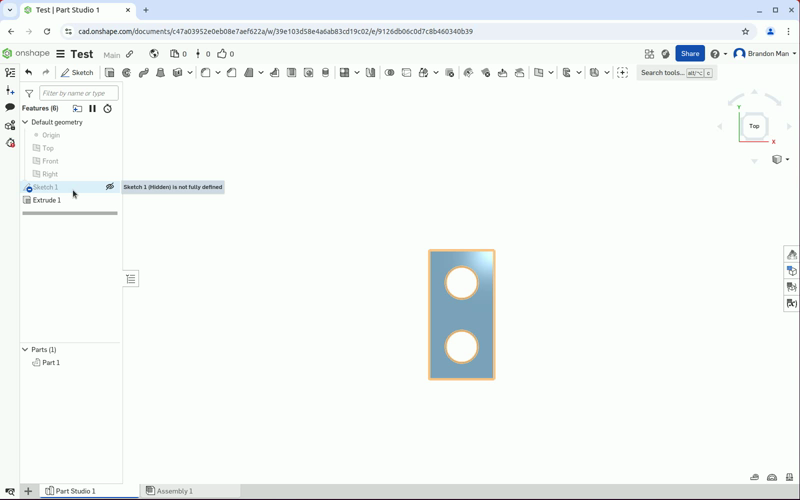
click(73, 189)
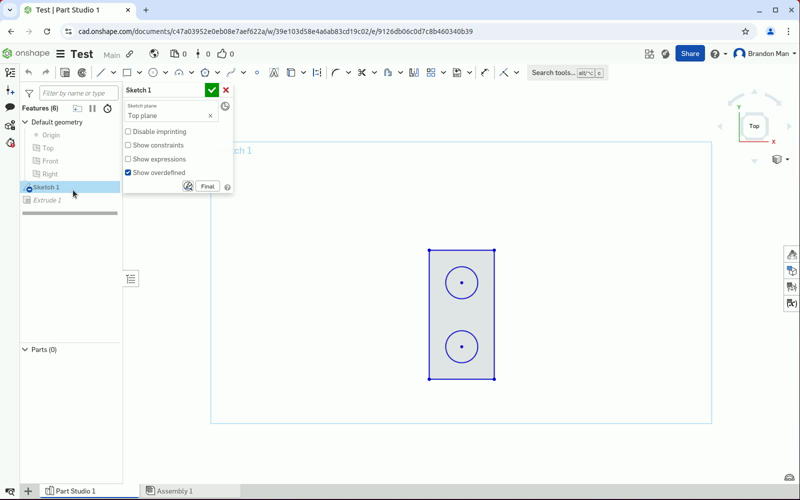
mouse_move(229, 92)
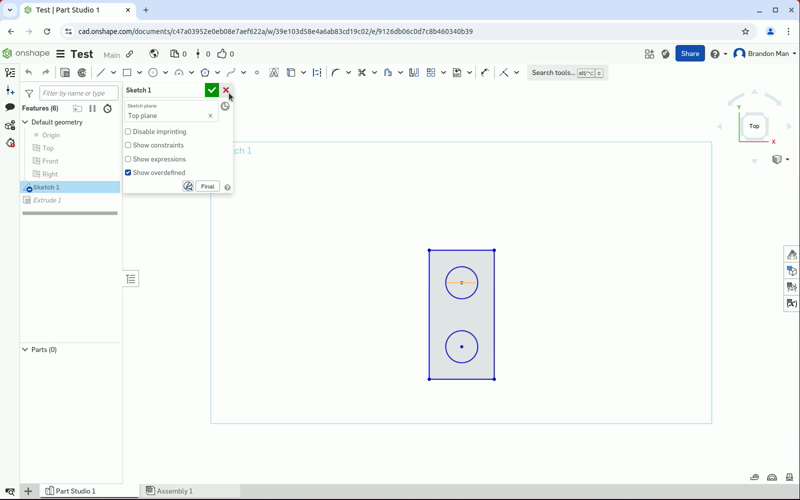
click(229, 92)
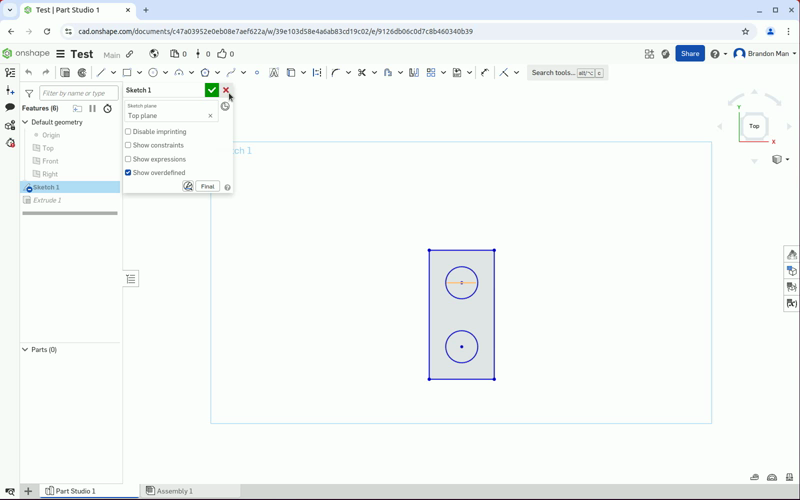
key(shift+s)
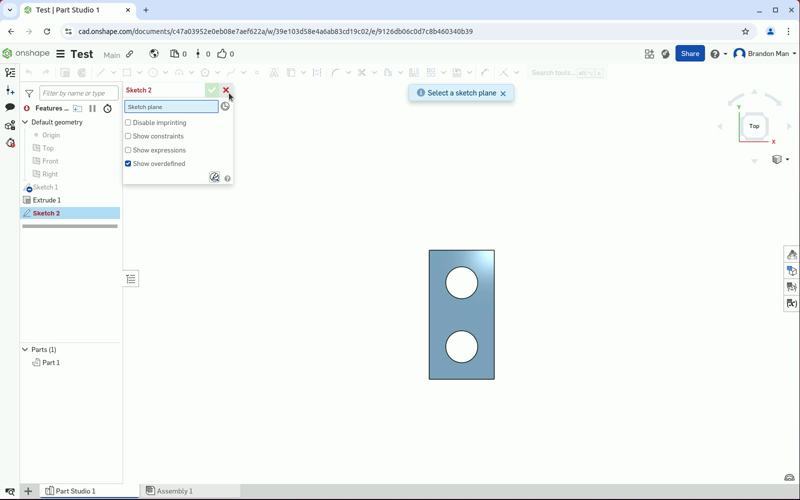
mouse_move(73, 150)
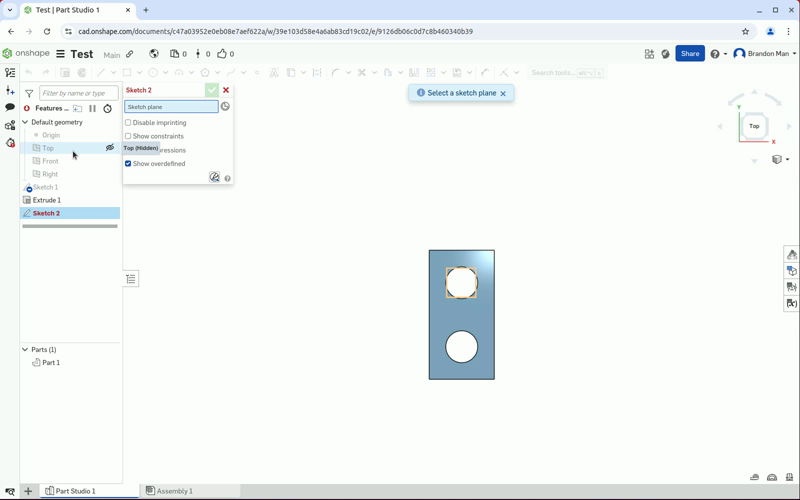
click(73, 150)
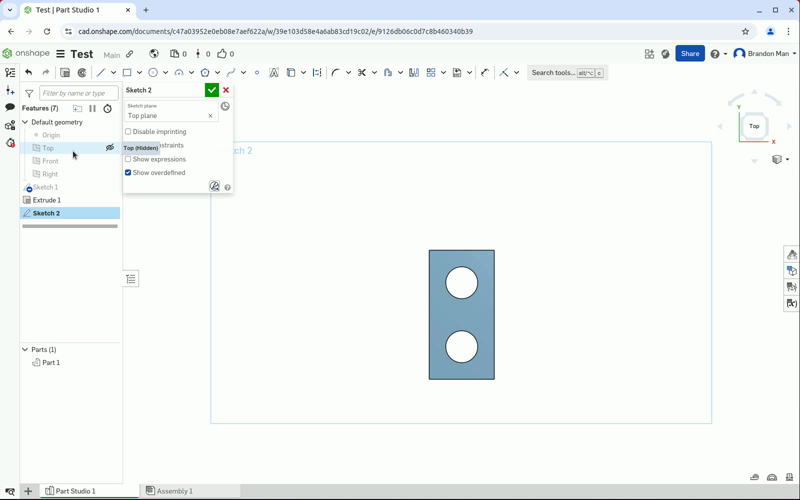
mouse_move(73, 352)
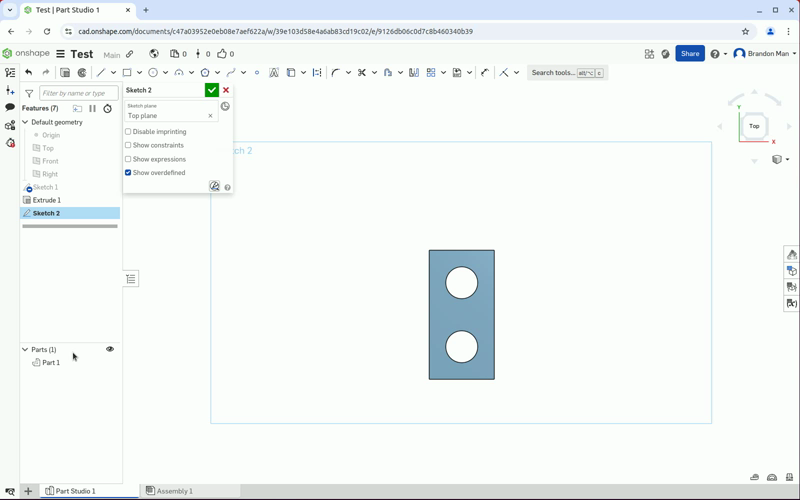
key(y)
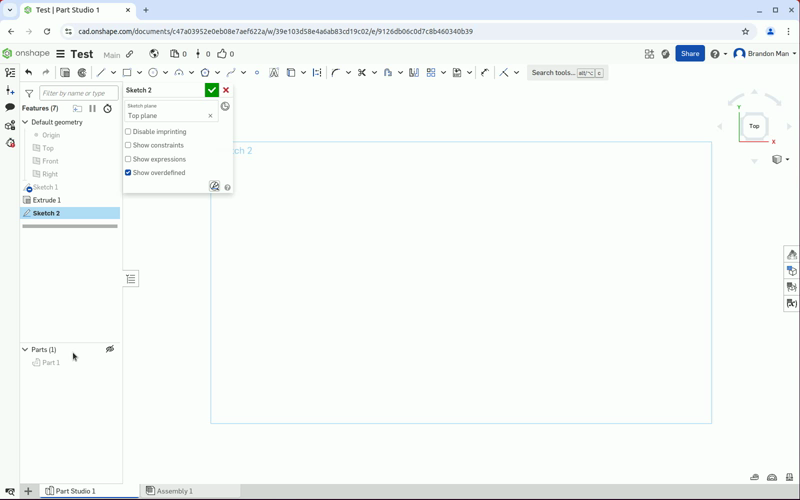
key(l)
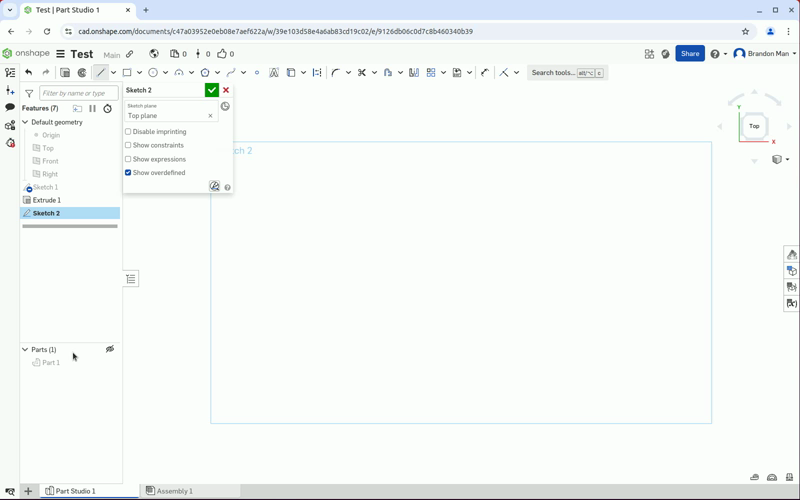
key_down(shift)
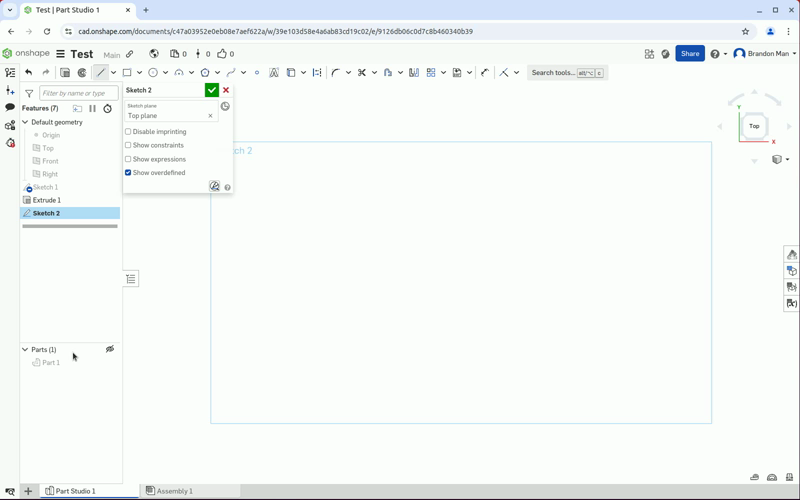
mouse_move(429, 251)
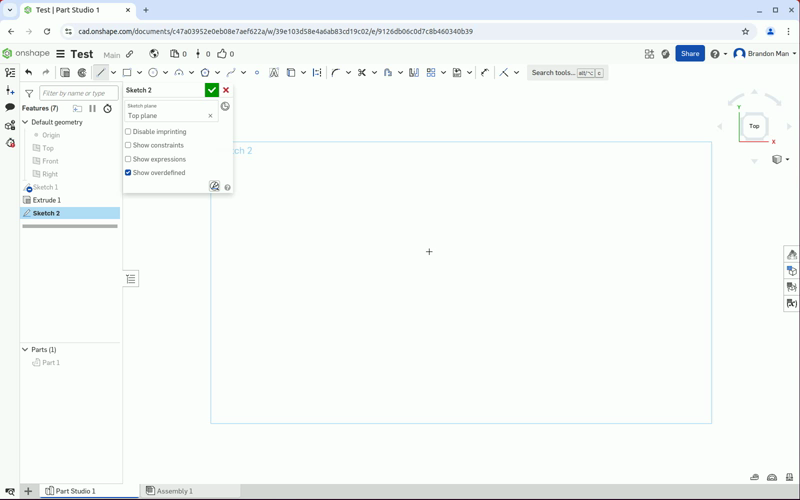
click(429, 251)
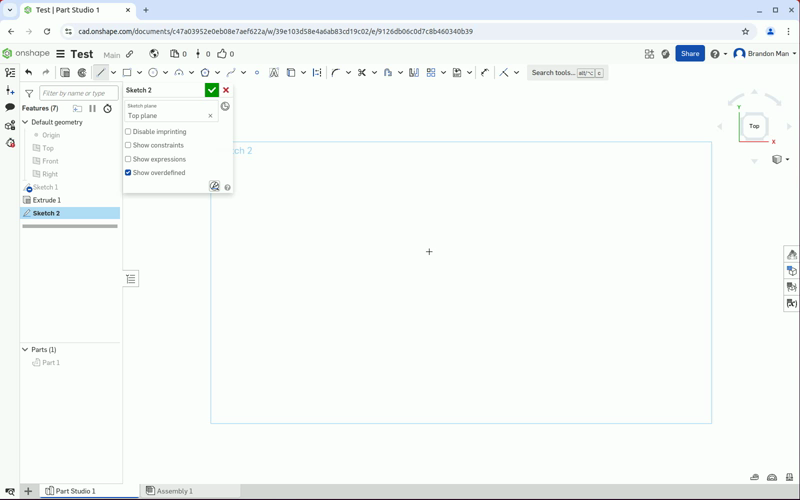
key_up(shift)
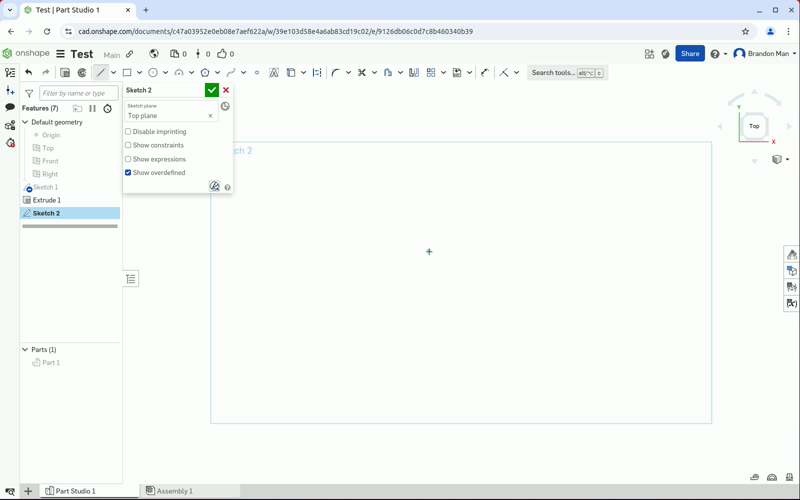
key_down(shift)
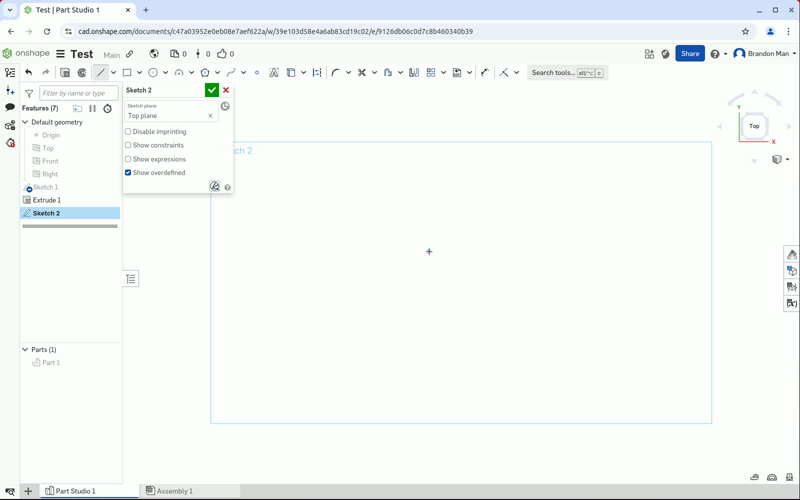
mouse_move(494, 251)
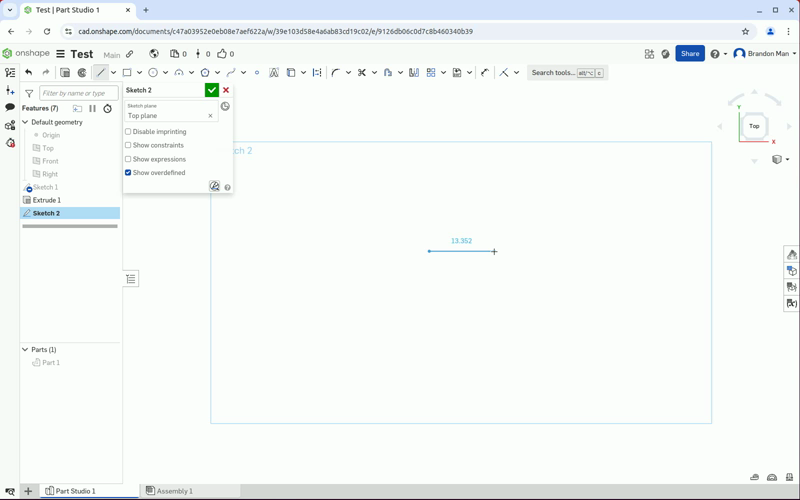
click(494, 251)
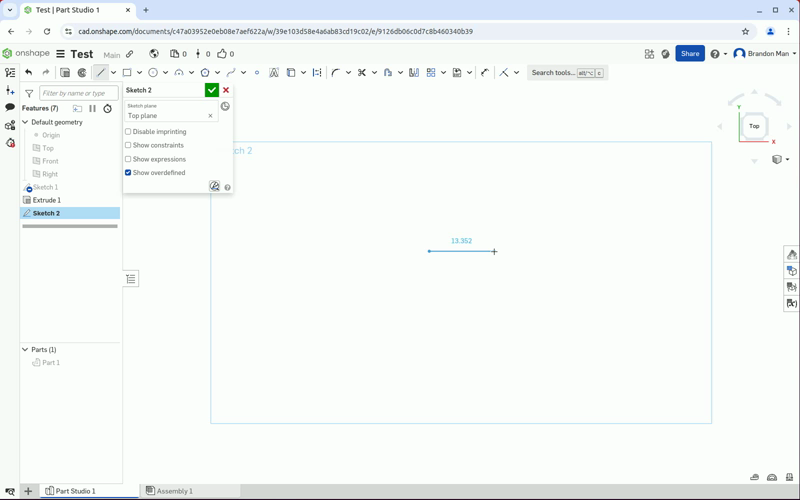
key_up(shift)
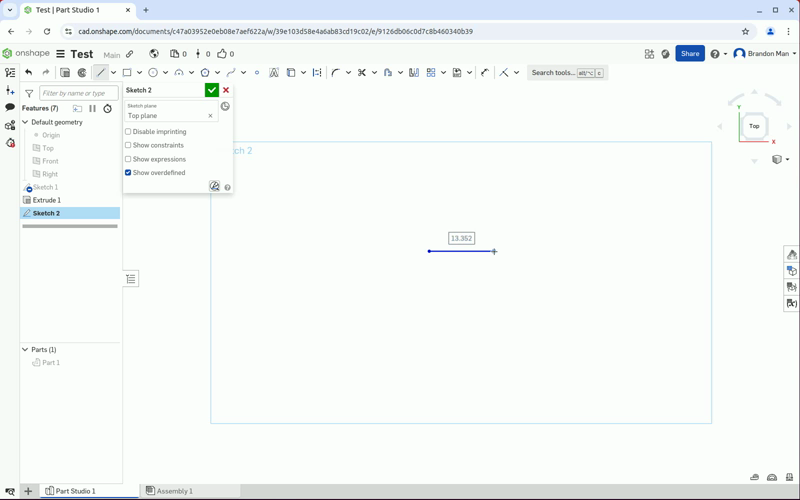
key_down(shift)
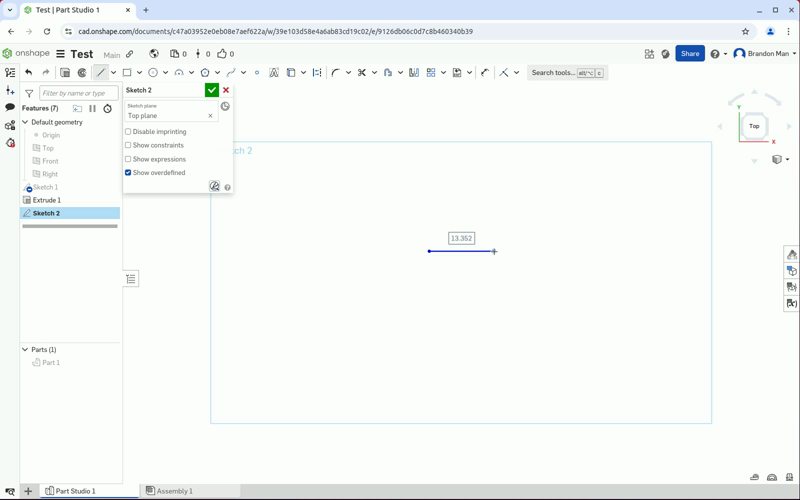
mouse_move(494, 170)
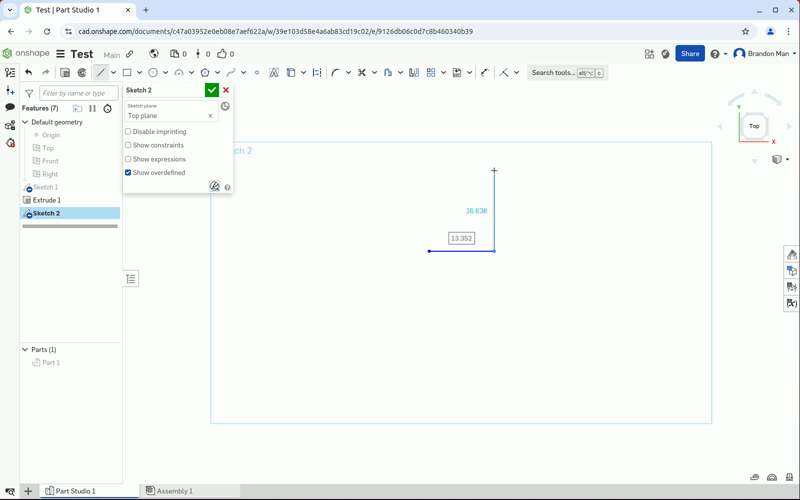
click(494, 170)
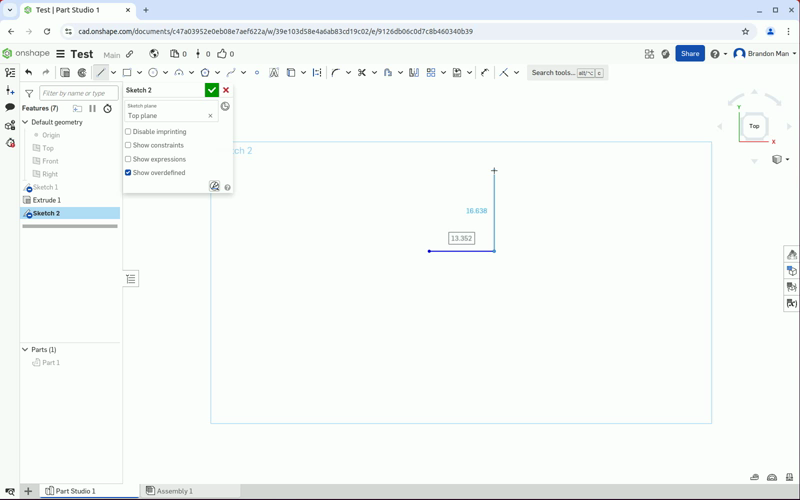
key_up(shift)
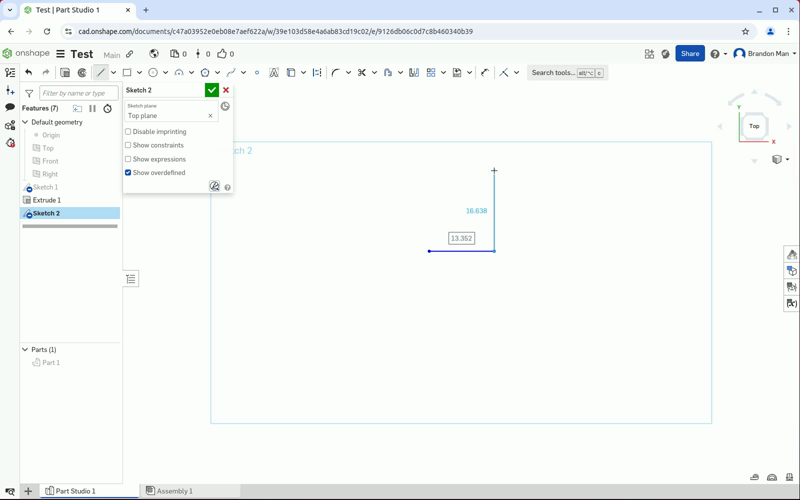
key_down(shift)
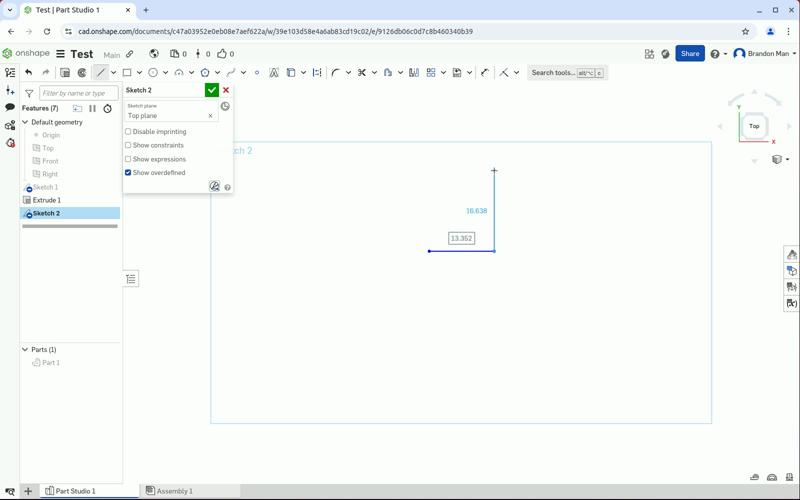
mouse_move(429, 170)
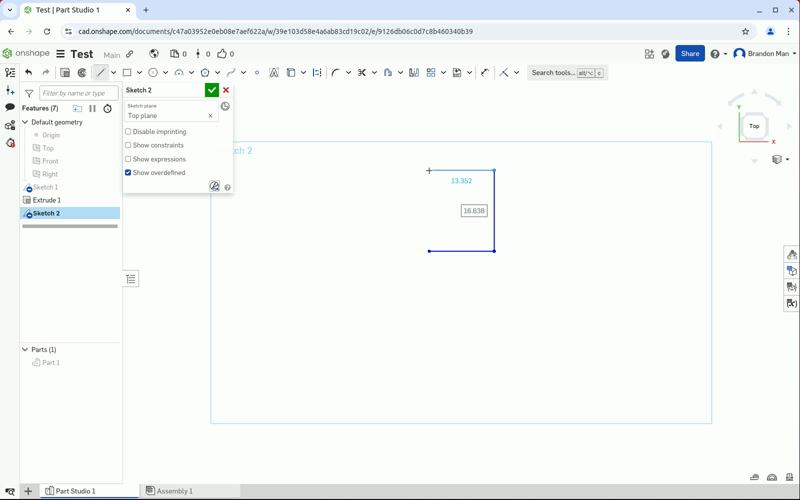
click(429, 170)
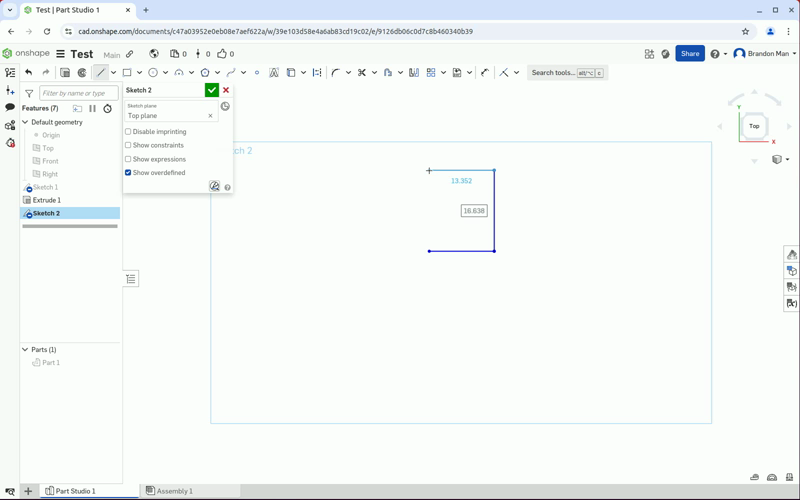
key_up(shift)
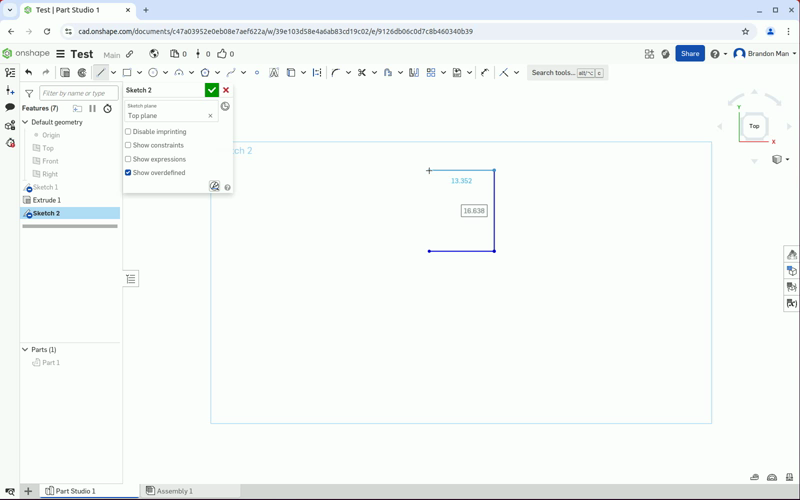
key_down(shift)
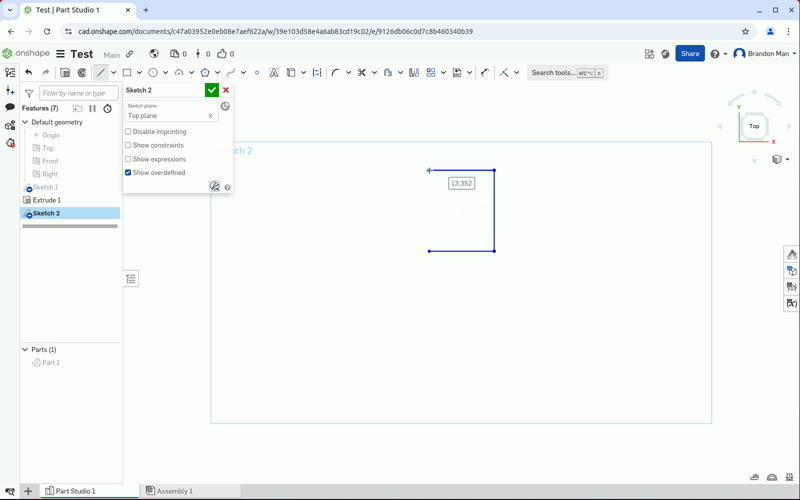
mouse_move(429, 251)
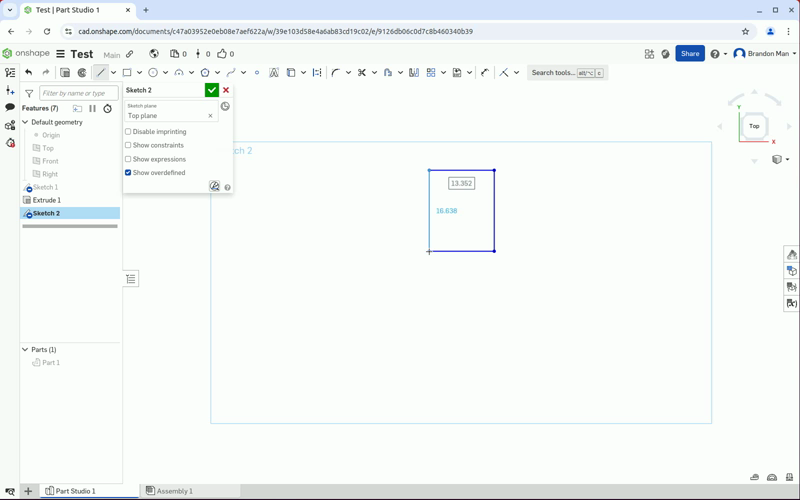
key_up(shift)
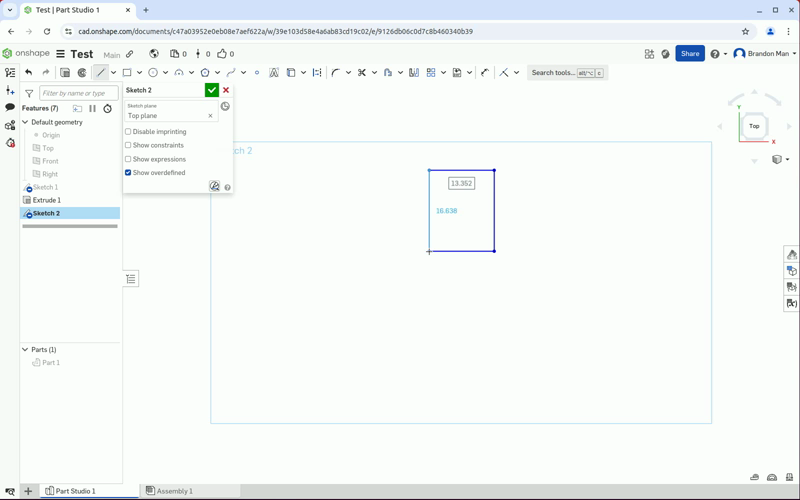
click(429, 251)
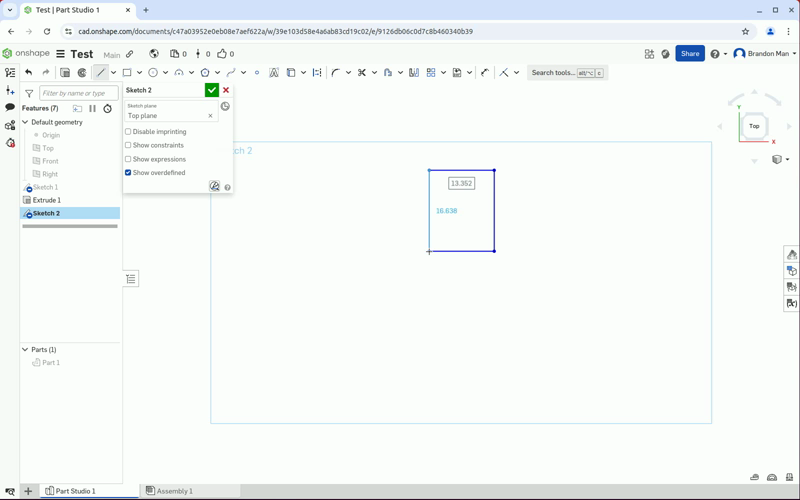
key(esc)
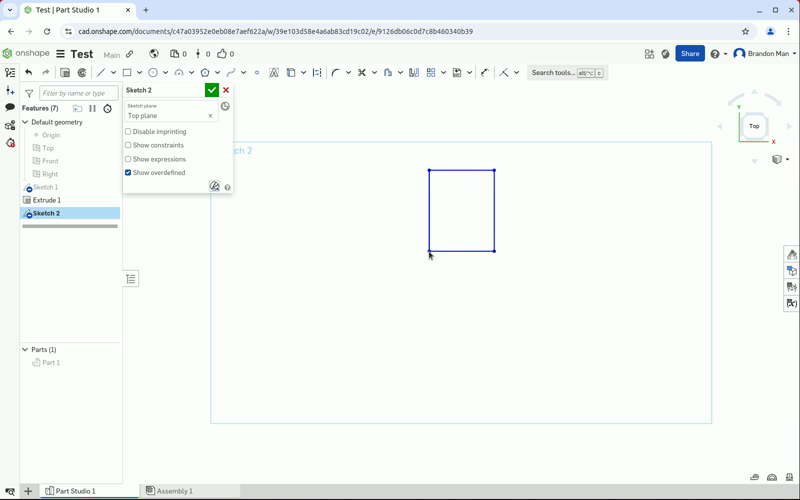
mouse_move(464, 184)
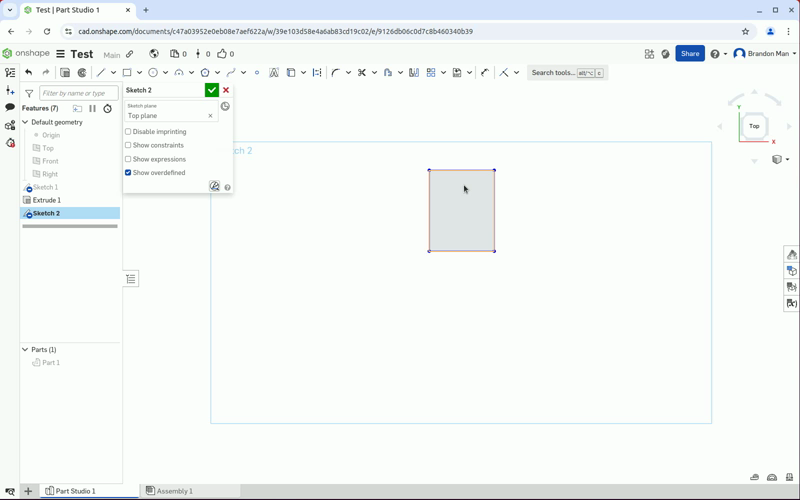
click(464, 184)
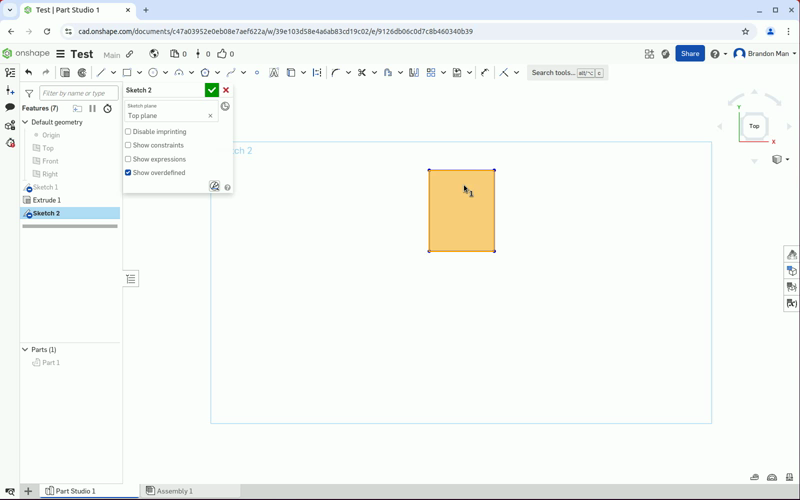
mouse_move(73, 352)
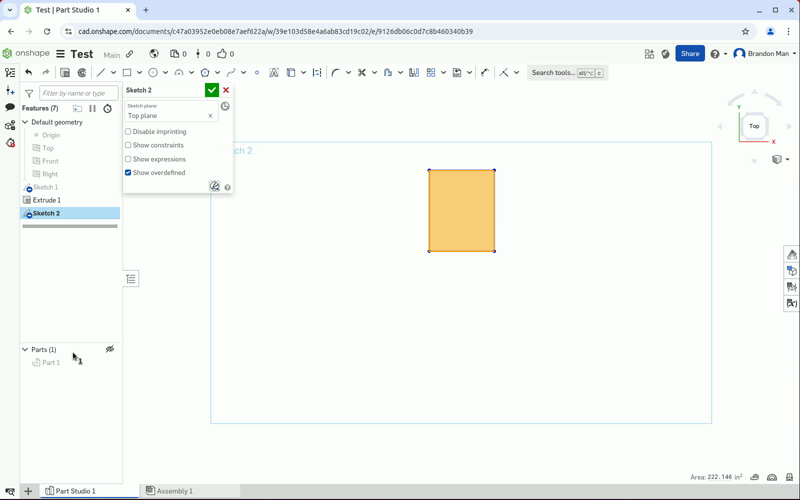
key(shift+y)
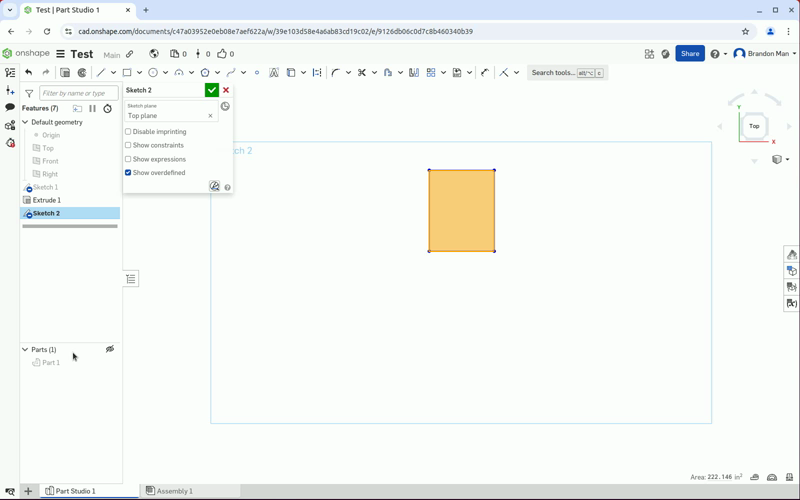
key(shift+e)
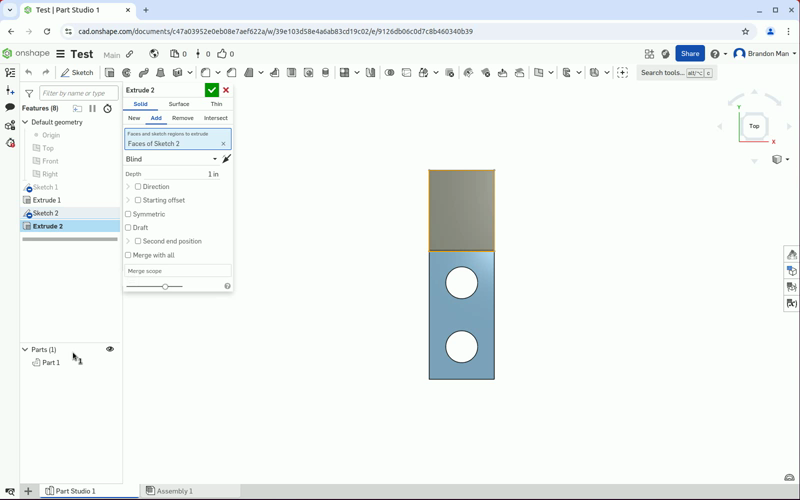
mouse_move(143, 106)
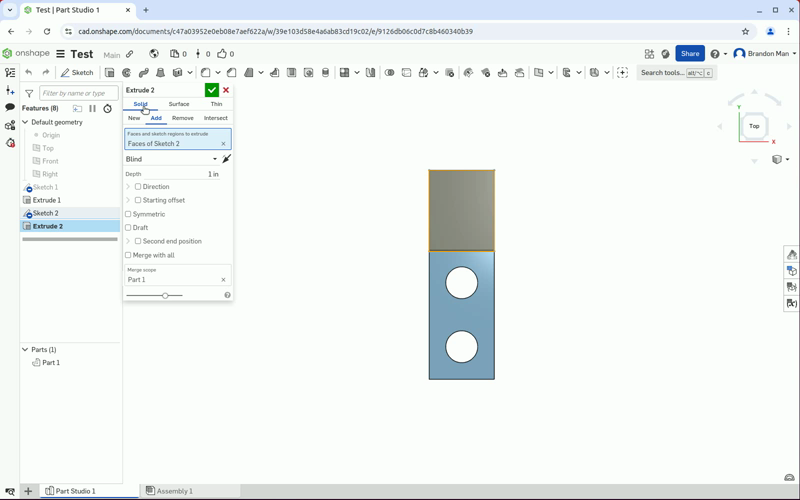
click(143, 106)
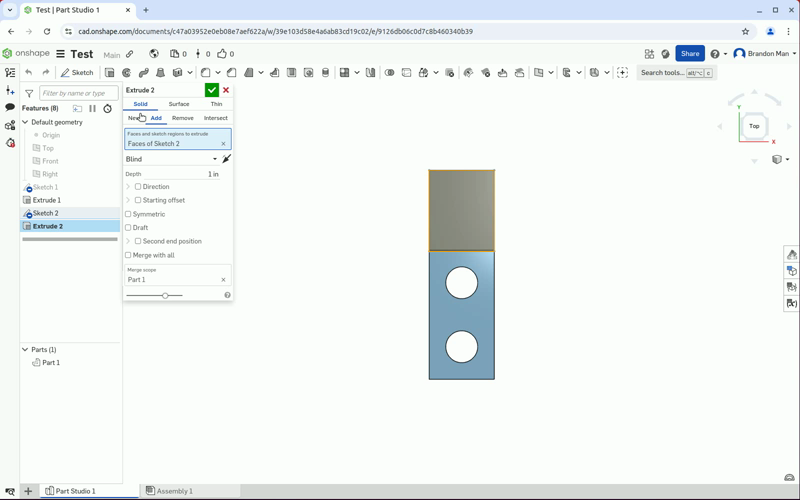
mouse_move(137, 120)
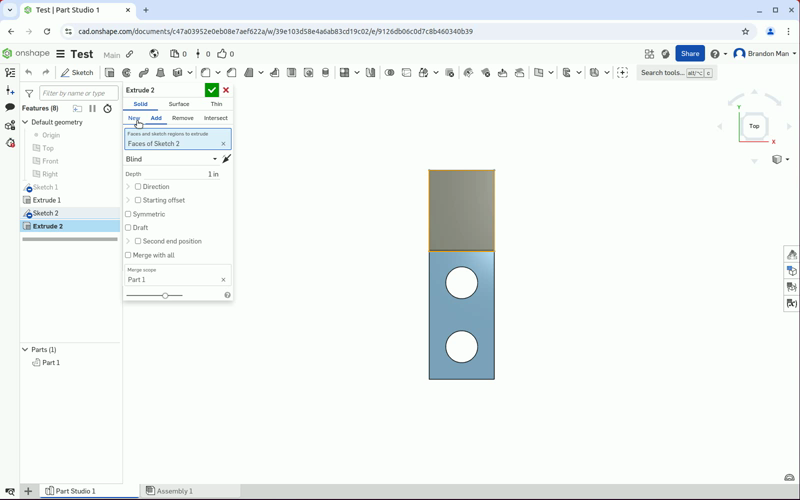
click(137, 120)
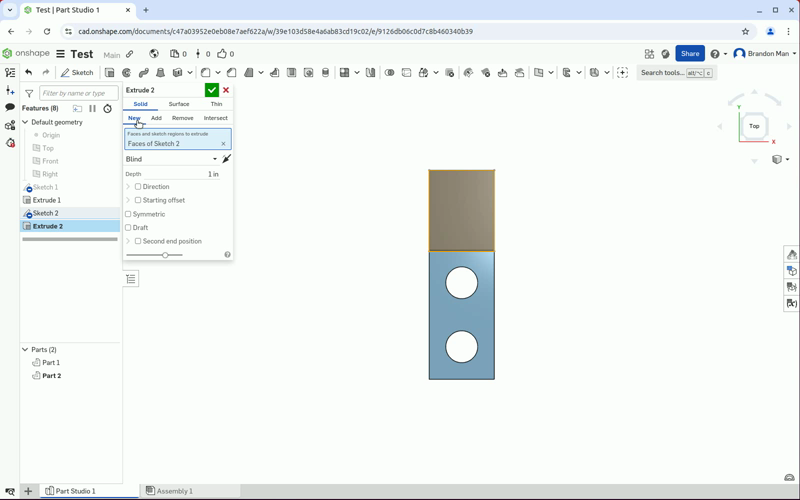
key(tab, 4)
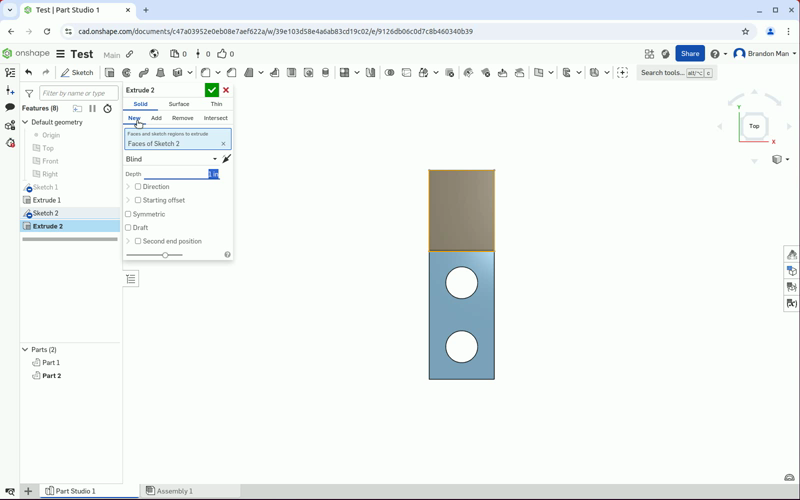
text(5.055)
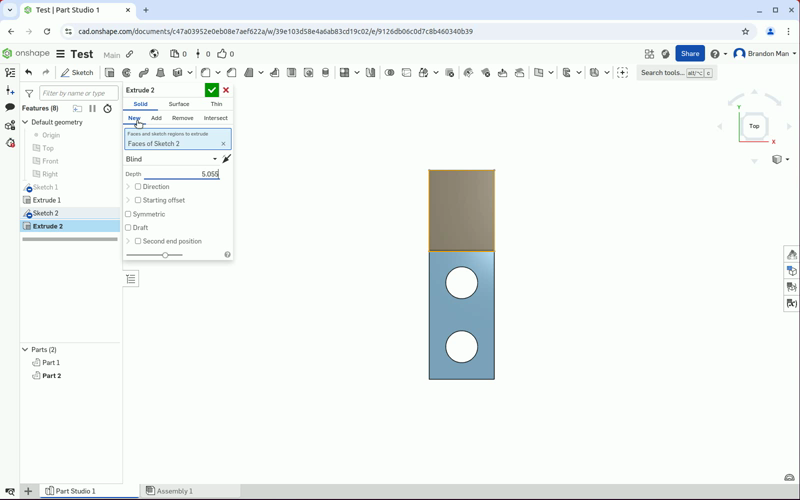
key(enter)
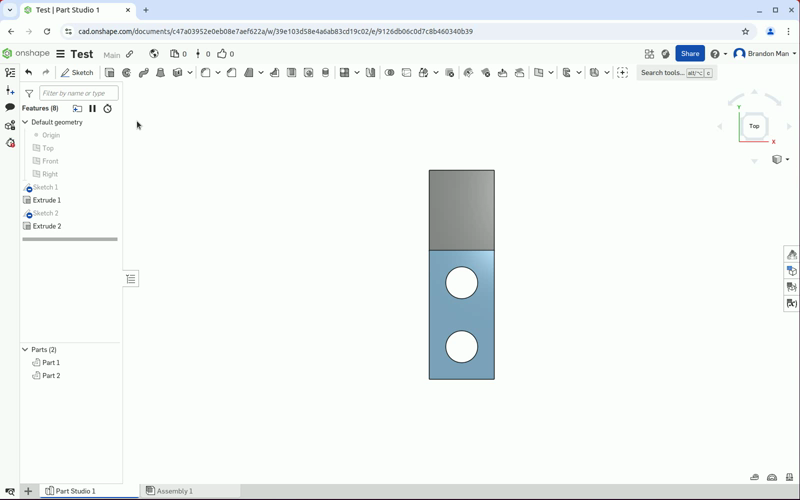
key(shift+h)
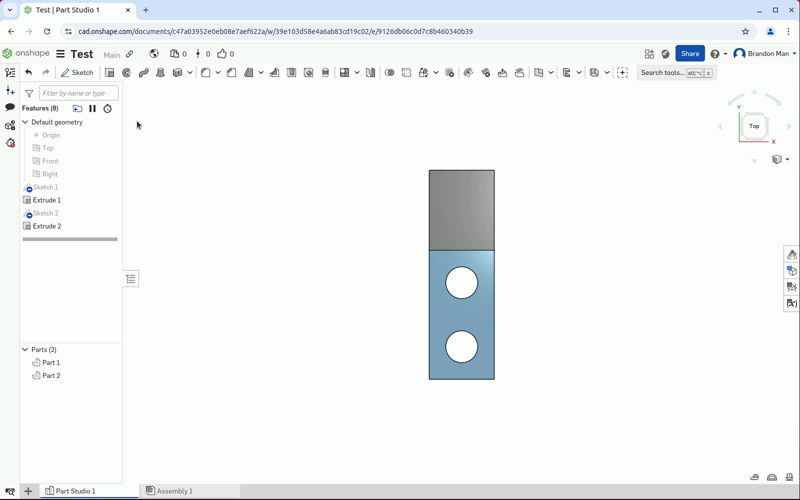
key(shift+h)
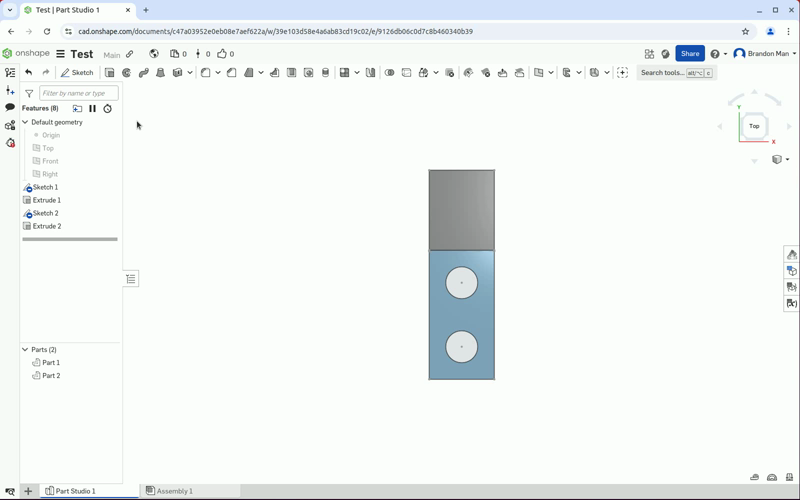
key(shift+7)
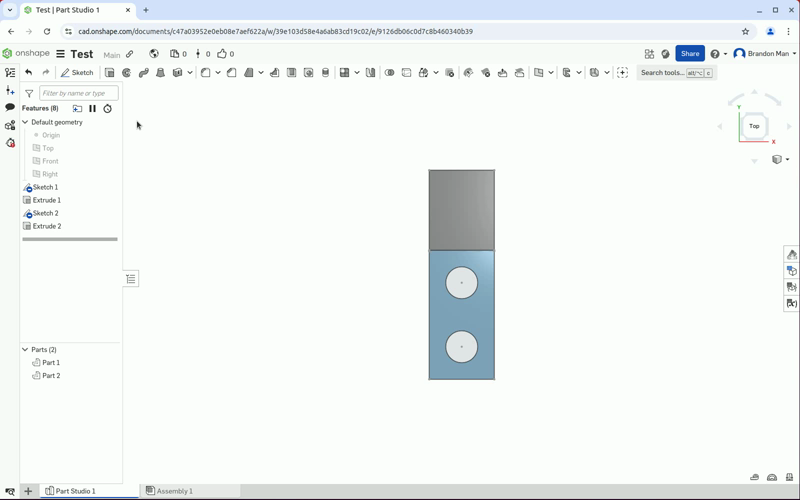
key(up, 3)
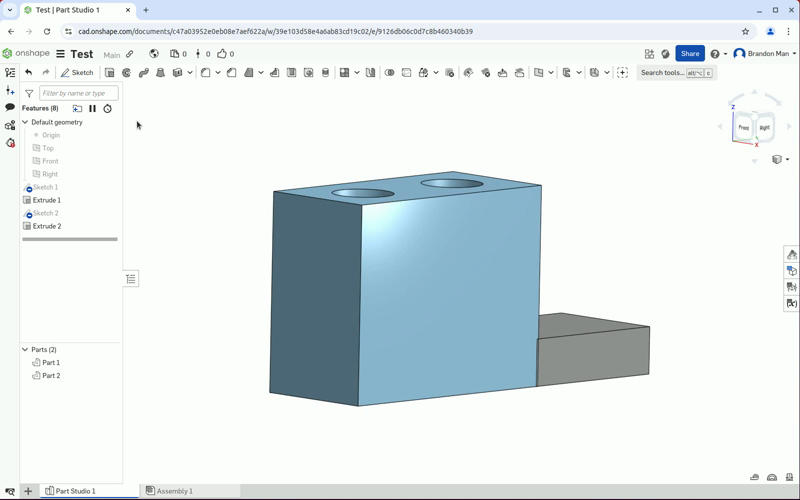
key(left, 3)
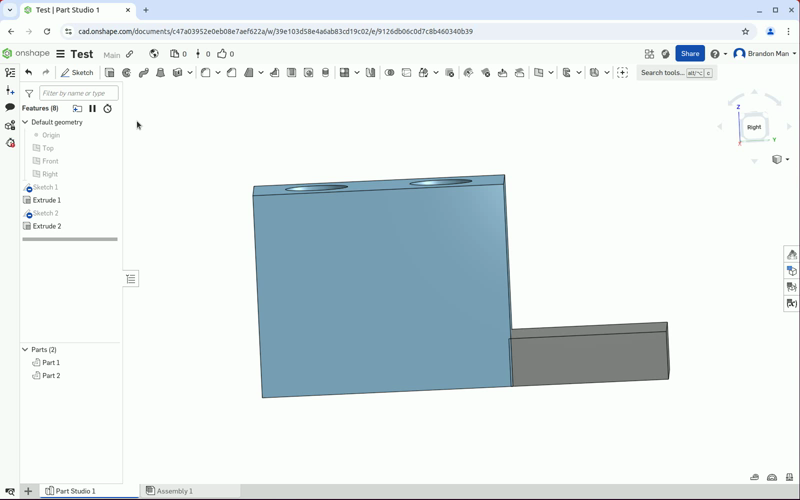
key(right, 3)
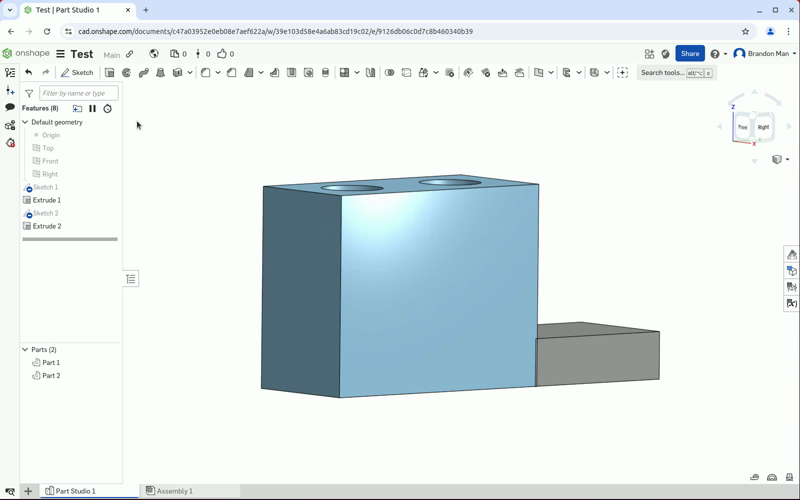
key(down, 3)
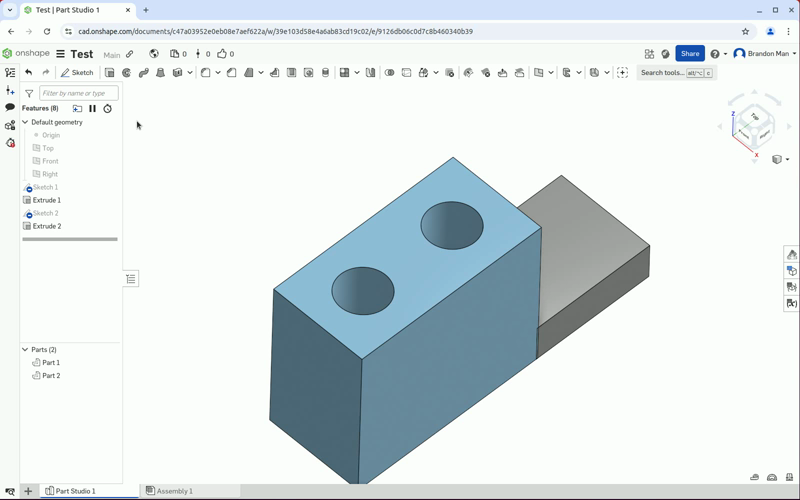
mouse_move(73, 189)
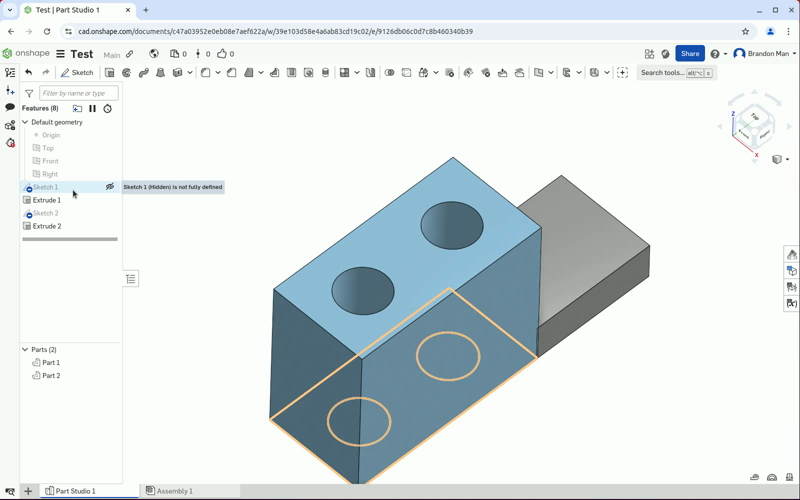
click(73, 189)